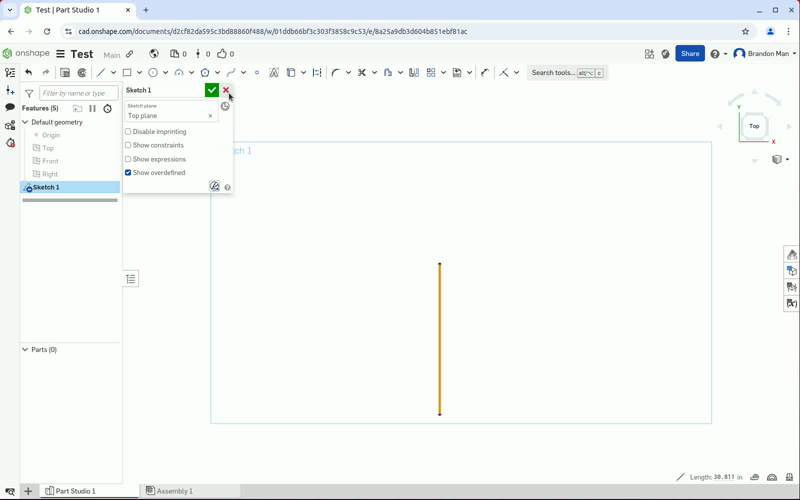
key(shift+h)
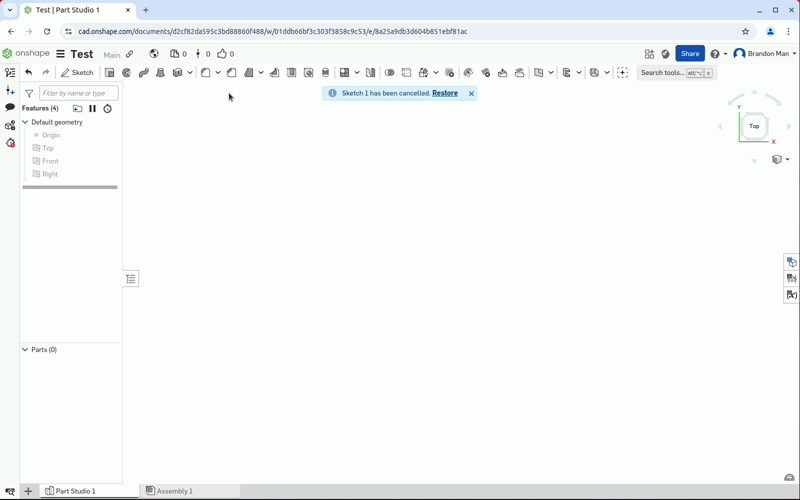
mouse_move(73, 352)
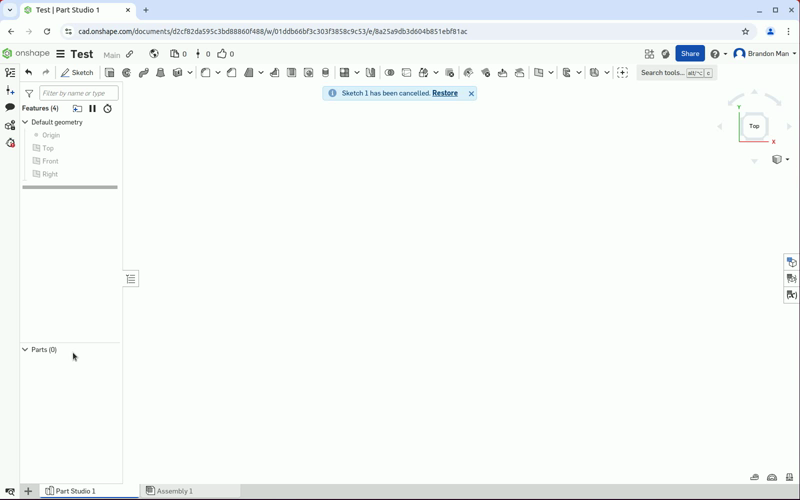
key(y)
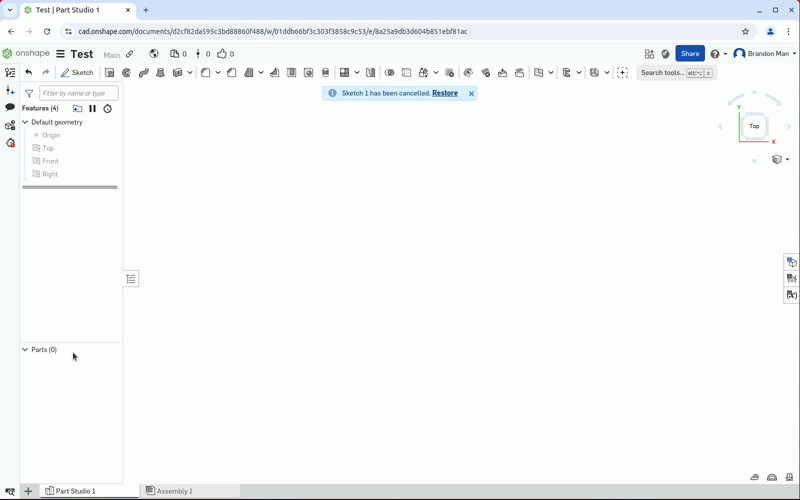
key(shift+p)
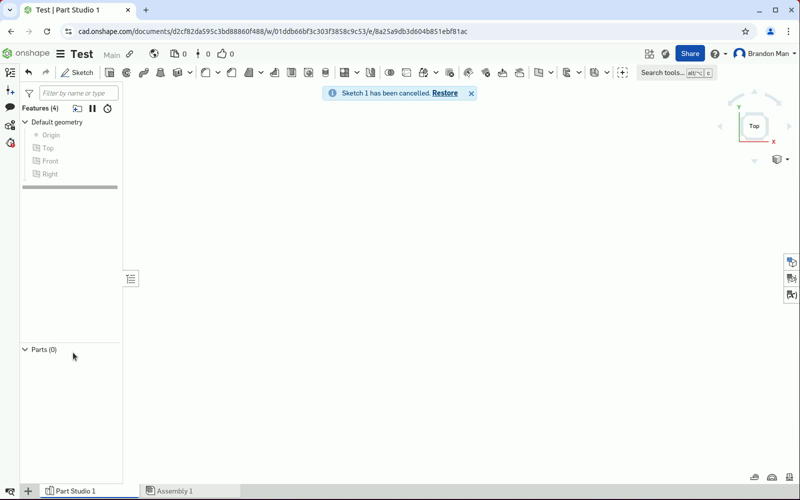
key(space)
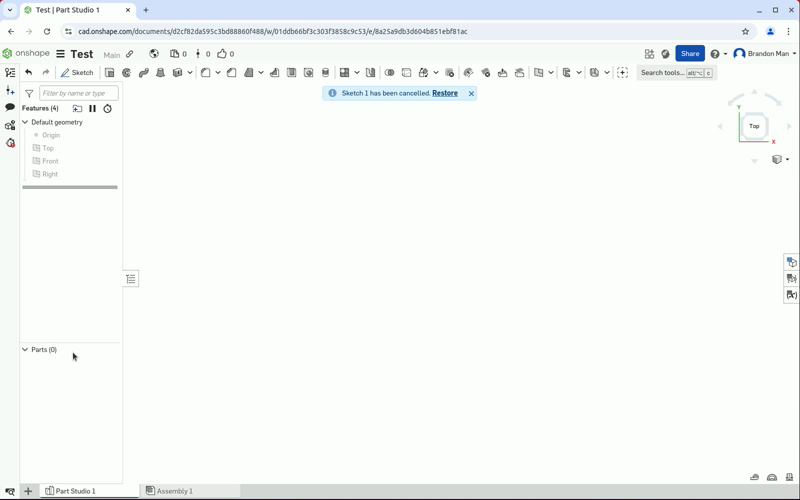
key_down(shift)
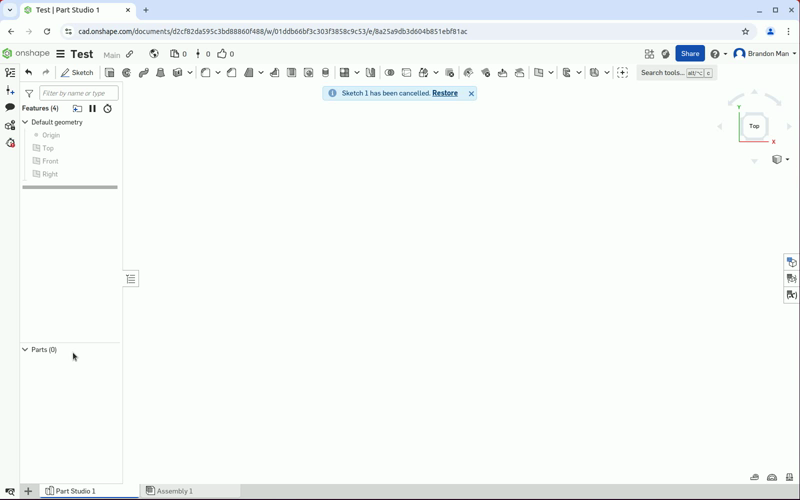
key(up)
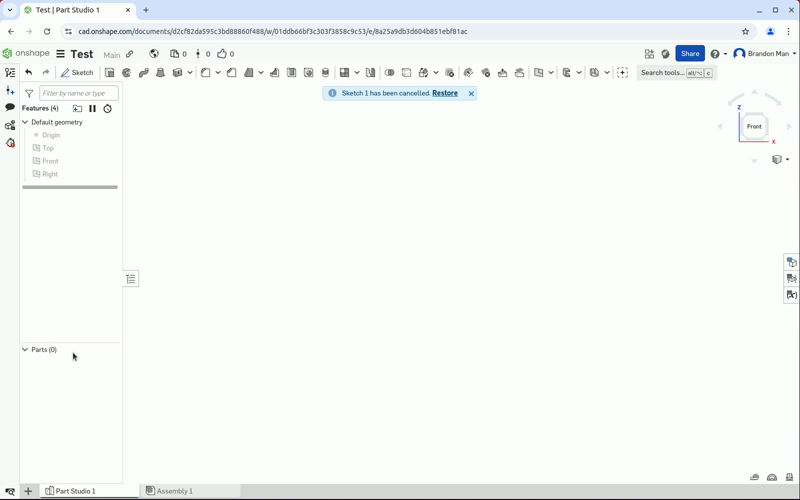
key_up(shift)
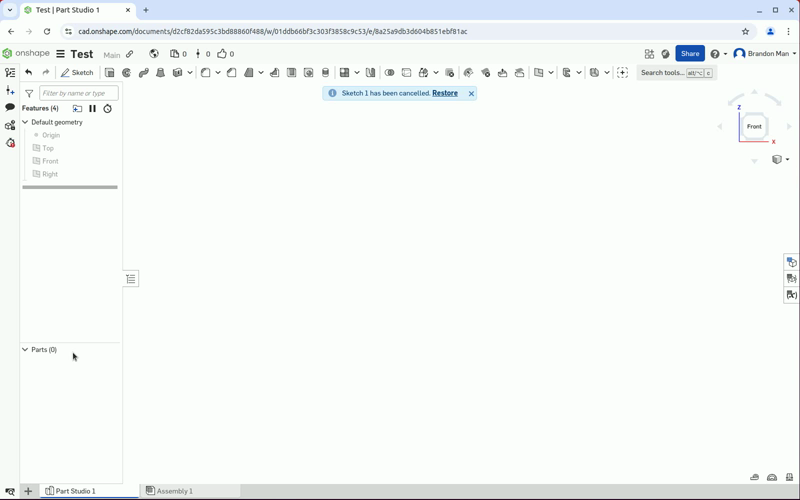
mouse_move(73, 352)
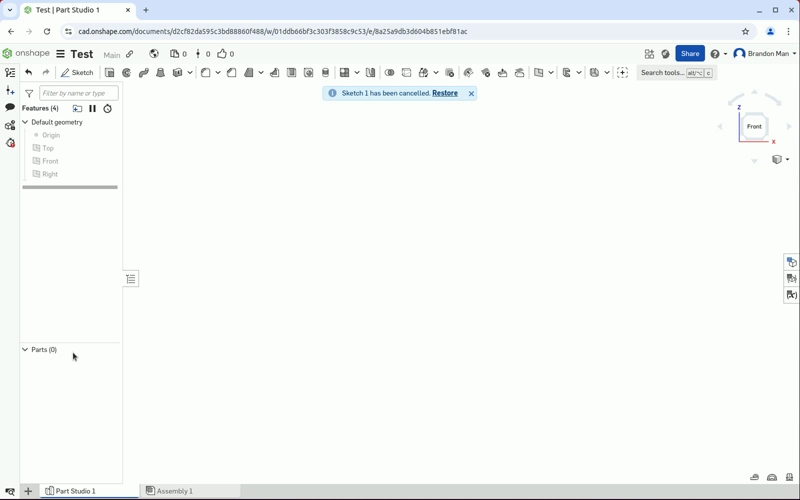
key(shift+y)
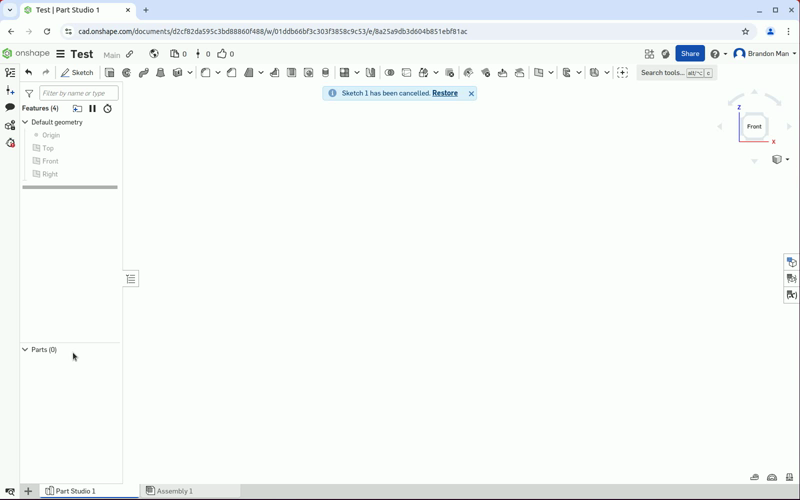
key(shift+s)
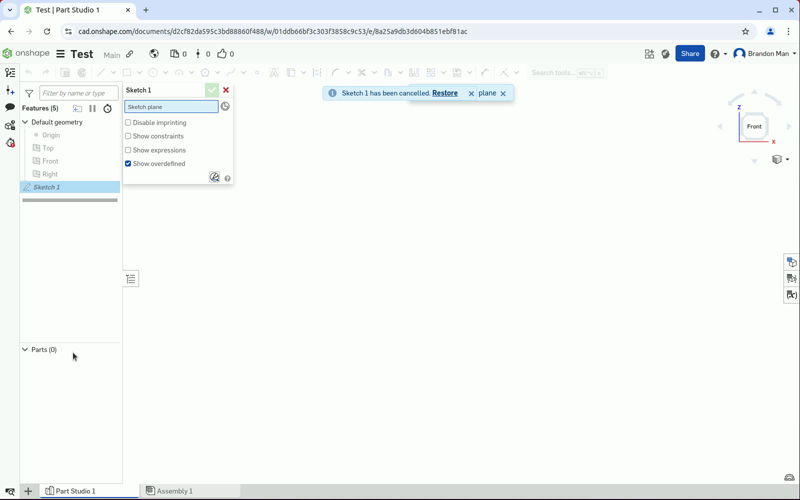
mouse_move(73, 163)
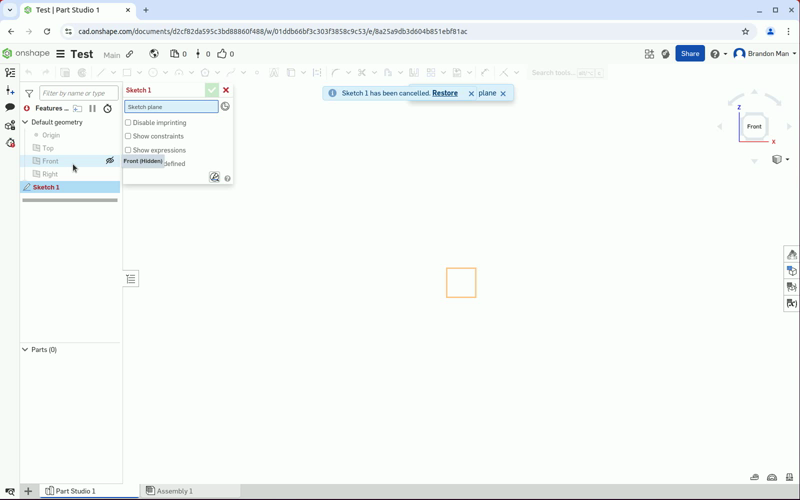
click(73, 163)
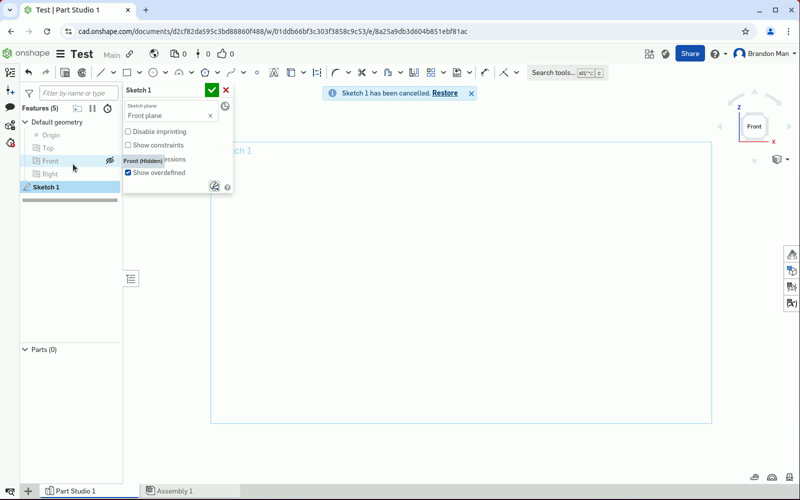
mouse_move(73, 352)
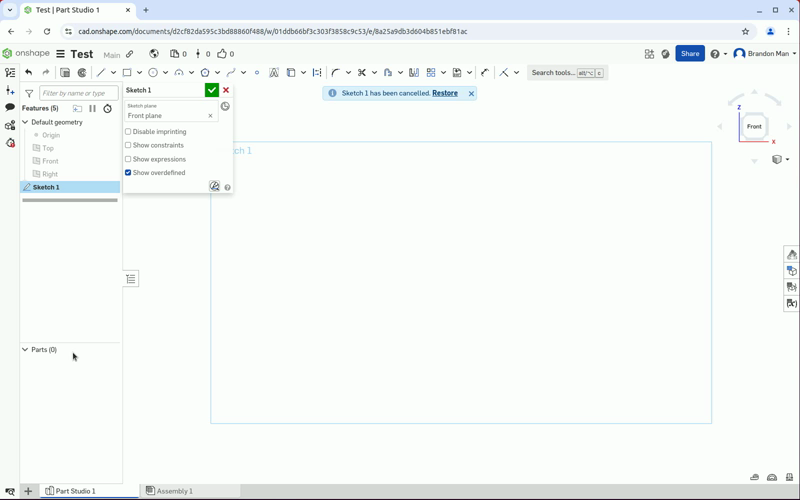
key(y)
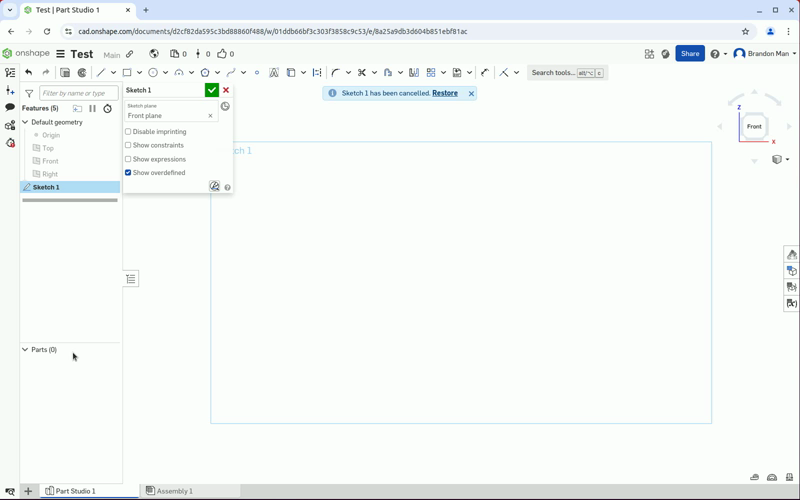
key(c)
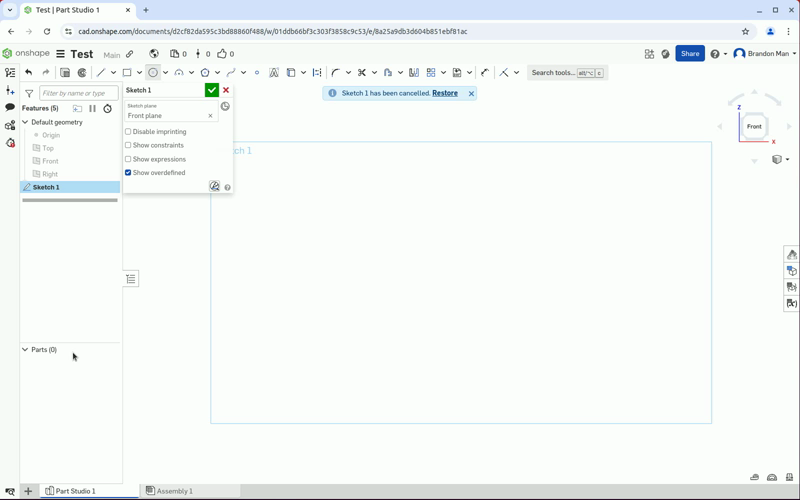
key_down(shift)
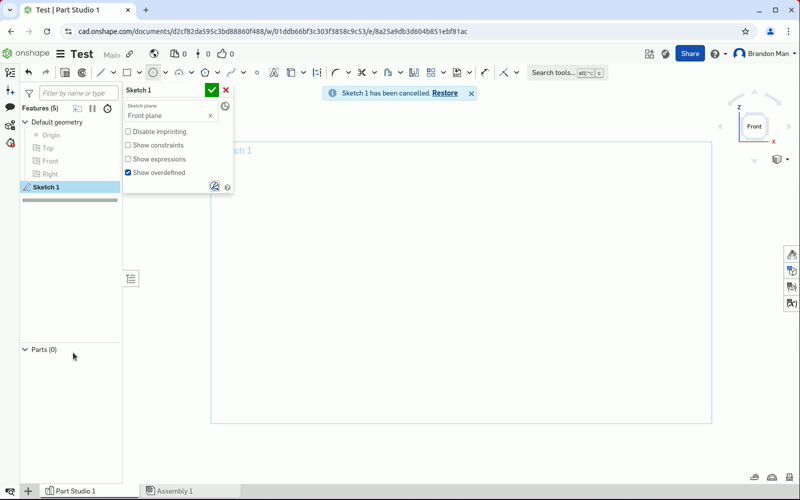
mouse_move(461, 282)
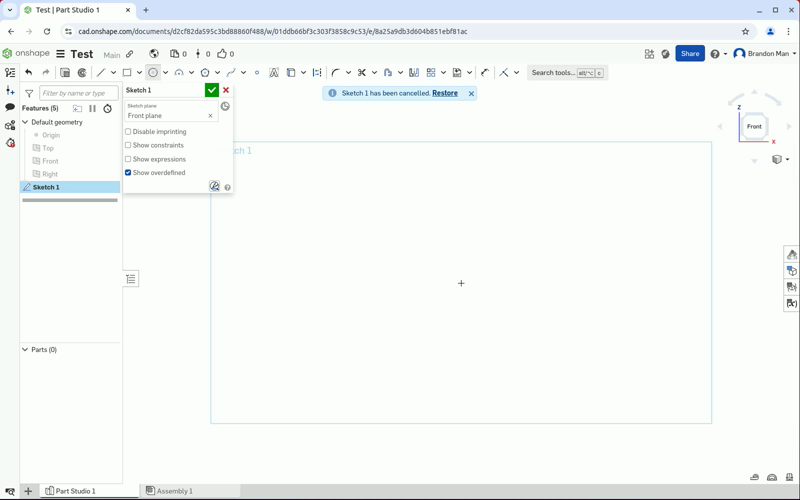
click(461, 282)
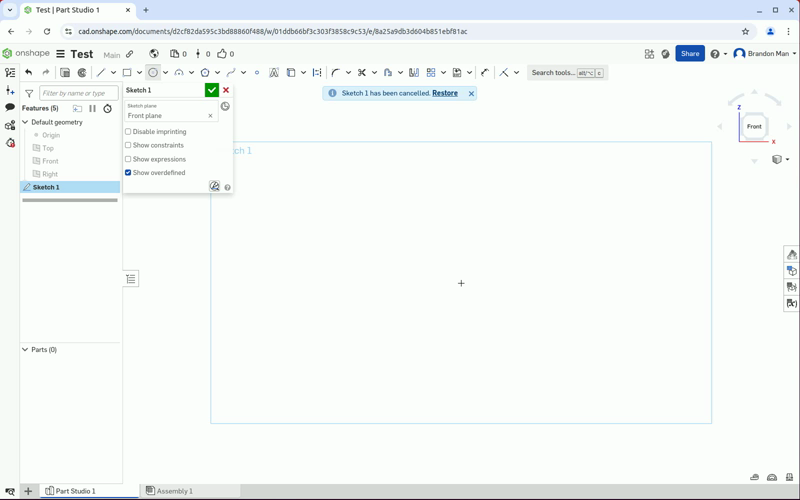
key_up(shift)
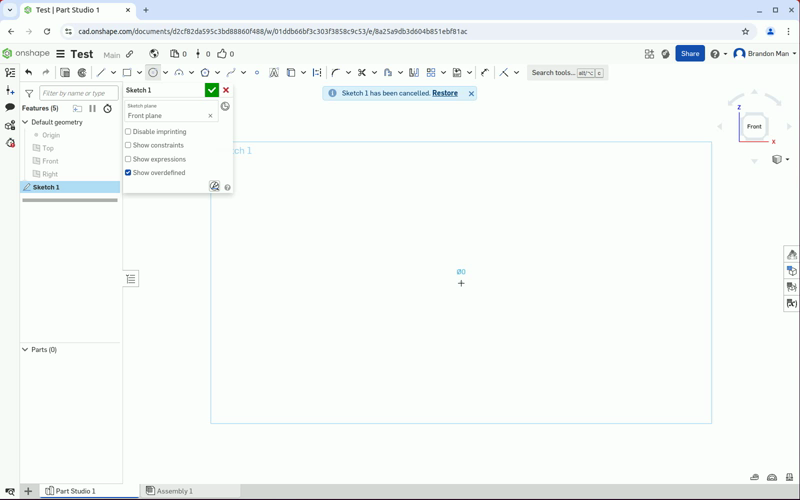
mouse_move(560, 282)
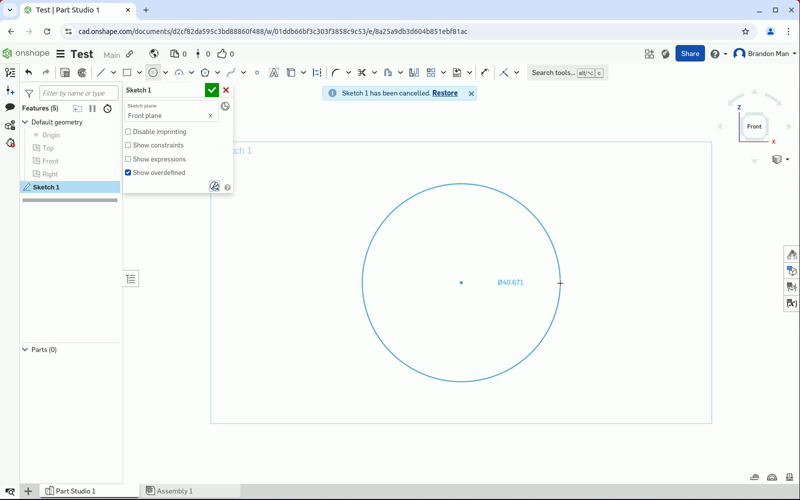
click(560, 282)
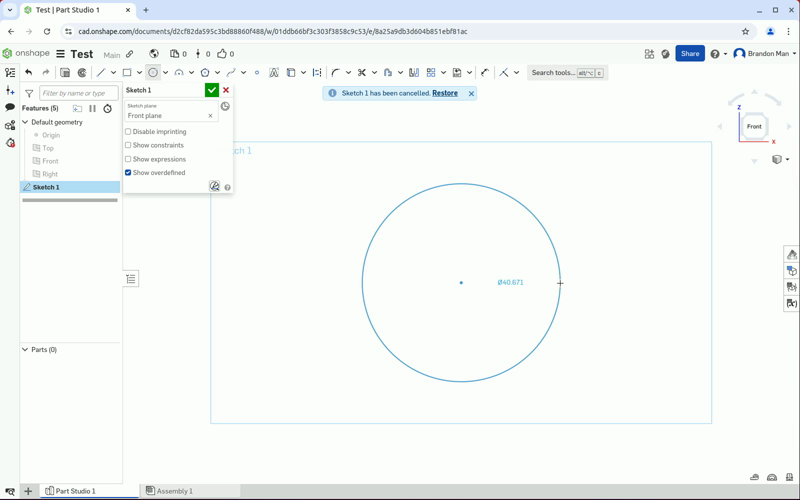
key(esc)
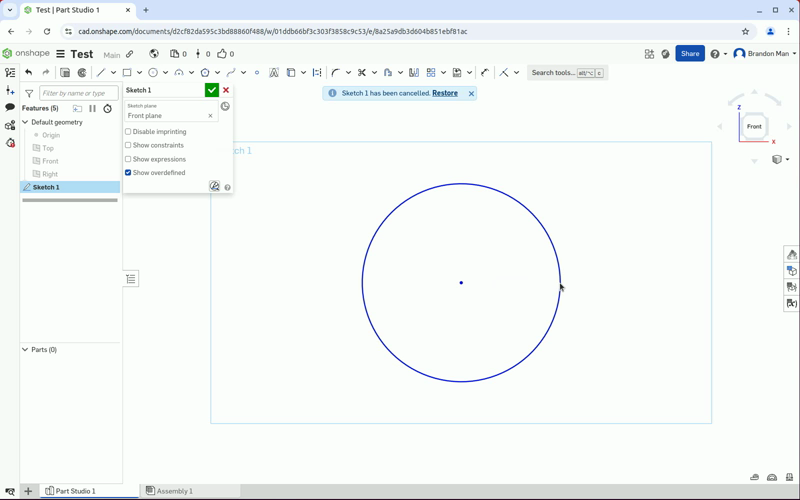
mouse_move(520, 262)
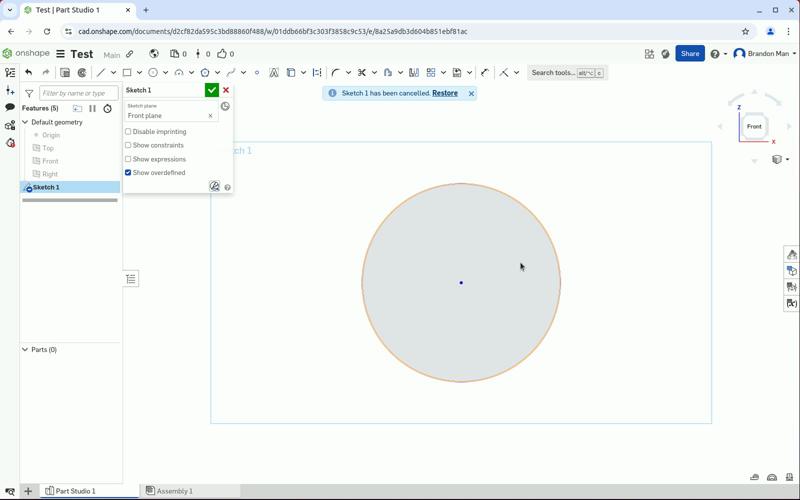
click(520, 262)
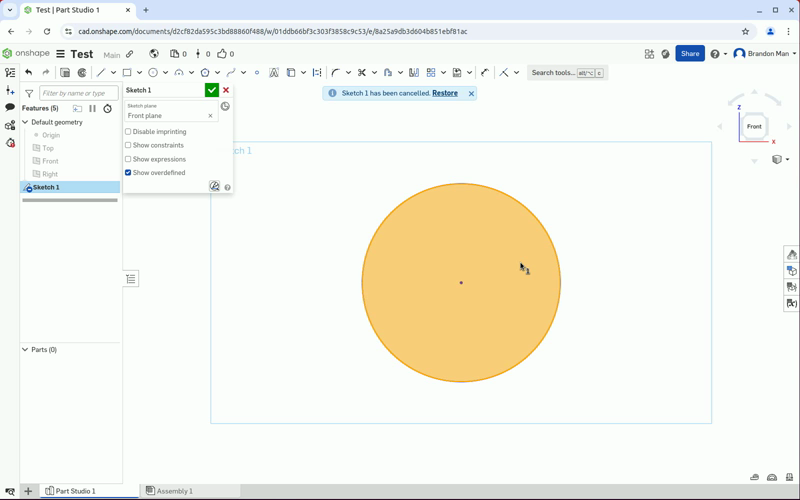
mouse_move(73, 352)
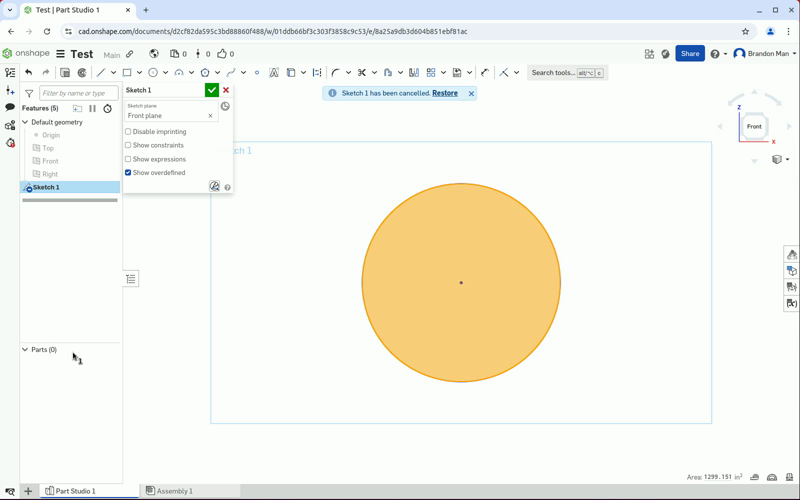
key(shift+y)
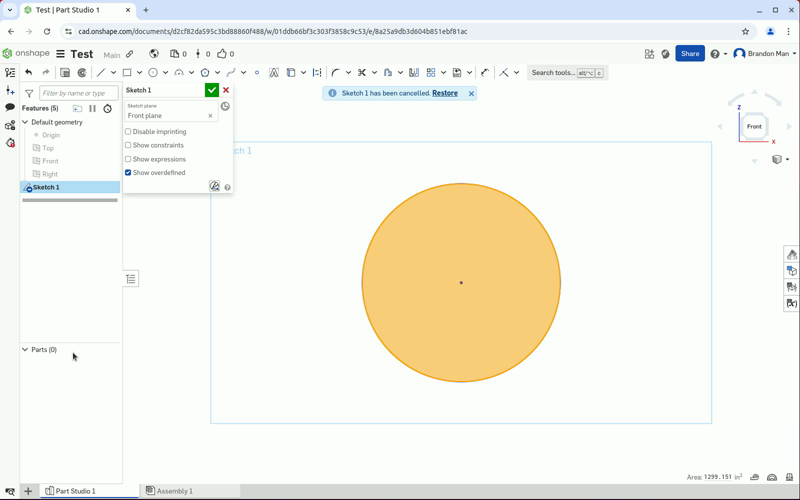
key(shift+e)
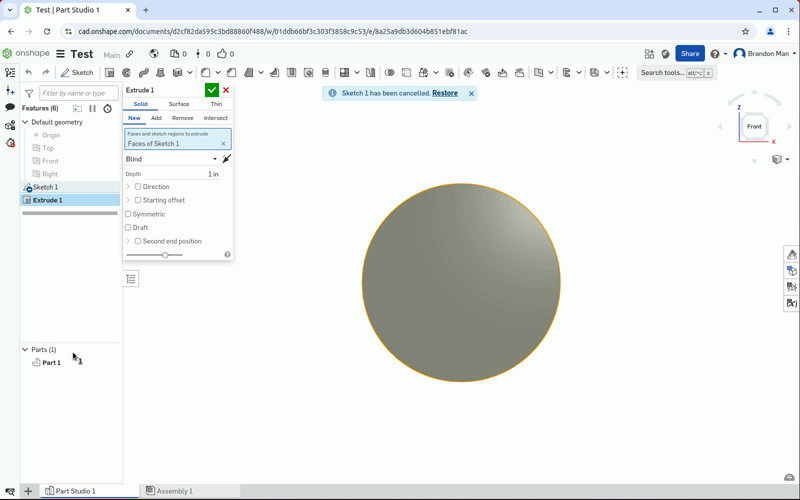
mouse_move(143, 106)
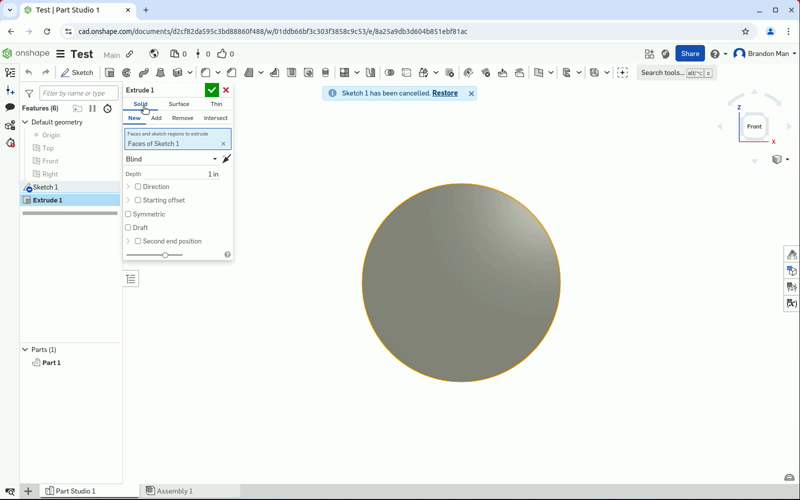
click(143, 106)
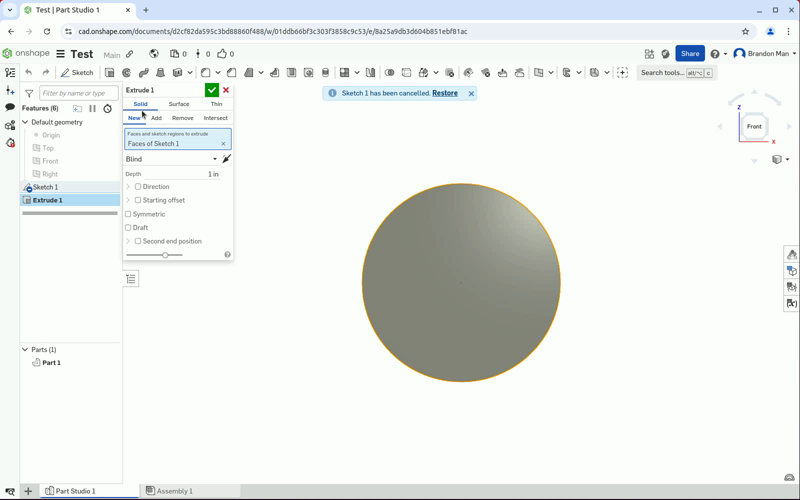
mouse_move(137, 120)
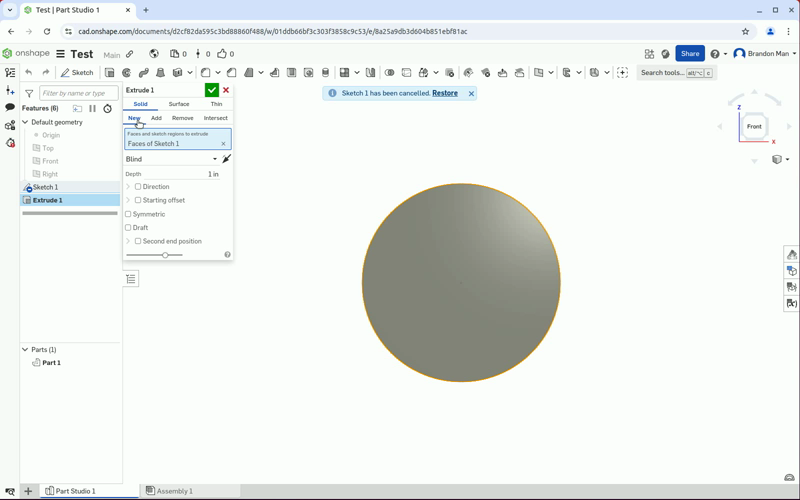
click(137, 120)
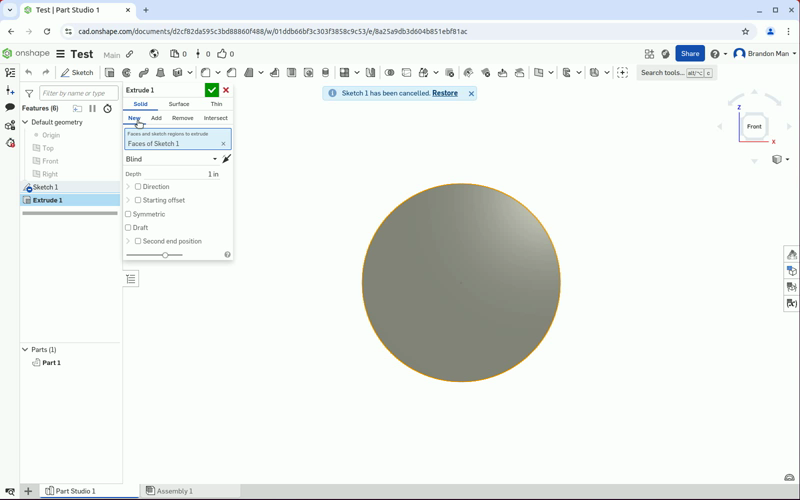
key(tab, 4)
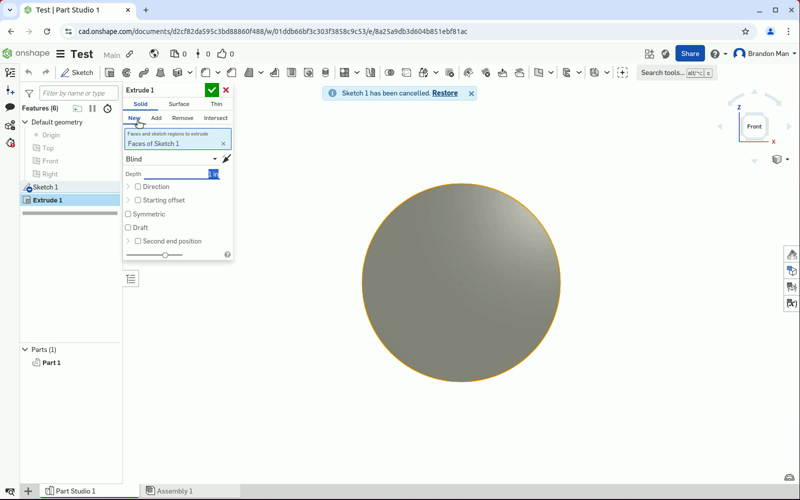
text(1.926)
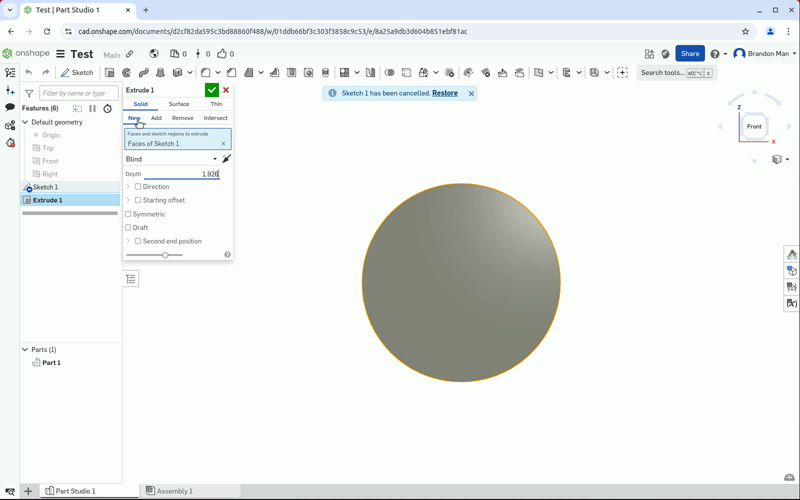
key(enter)
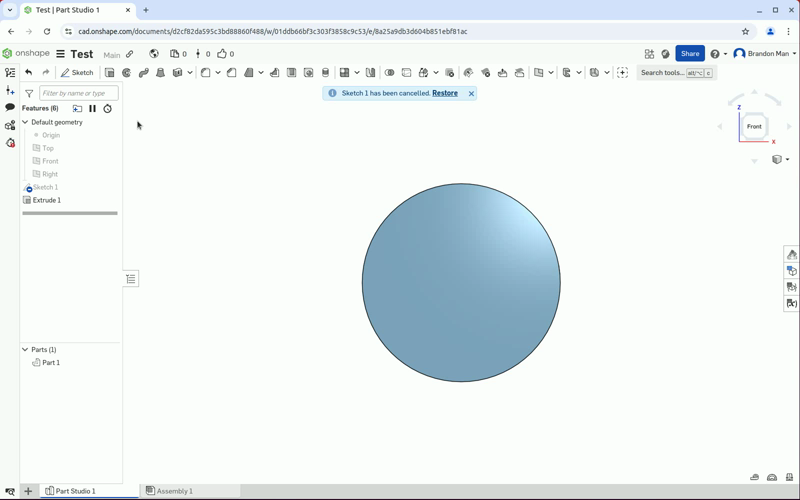
key(shift+h)
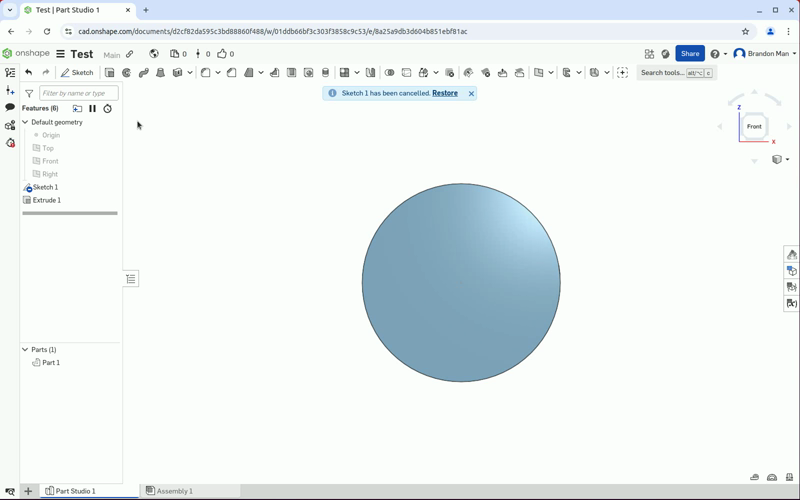
key(shift+h)
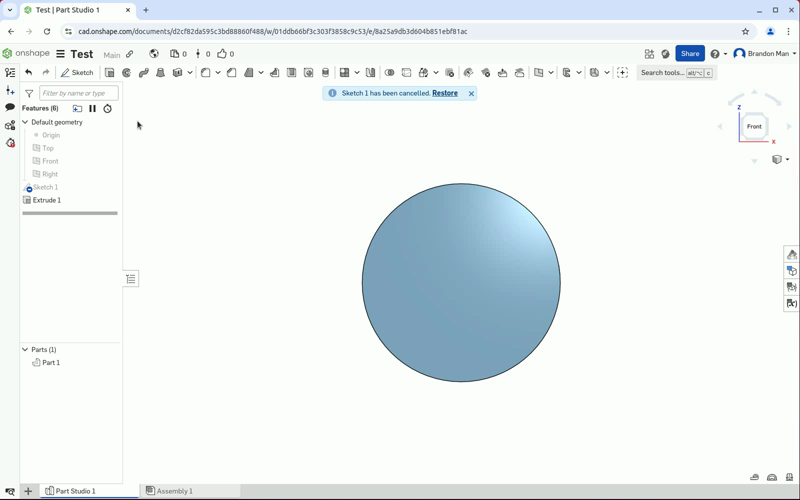
mouse_move(73, 189)
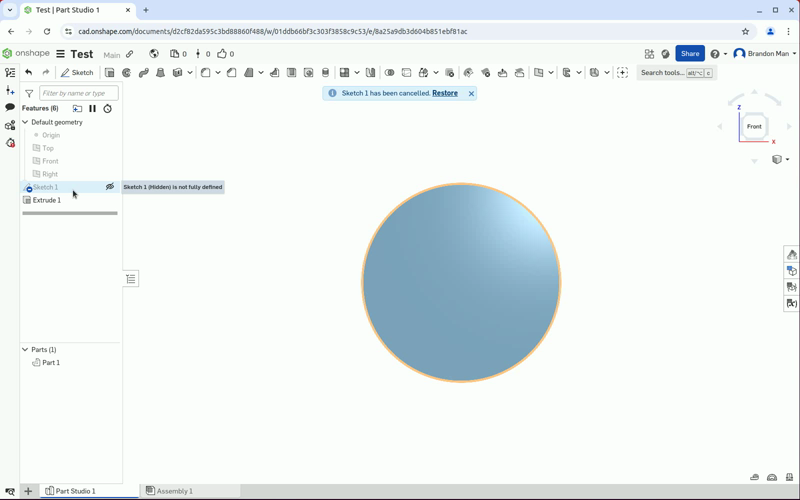
click(73, 189)
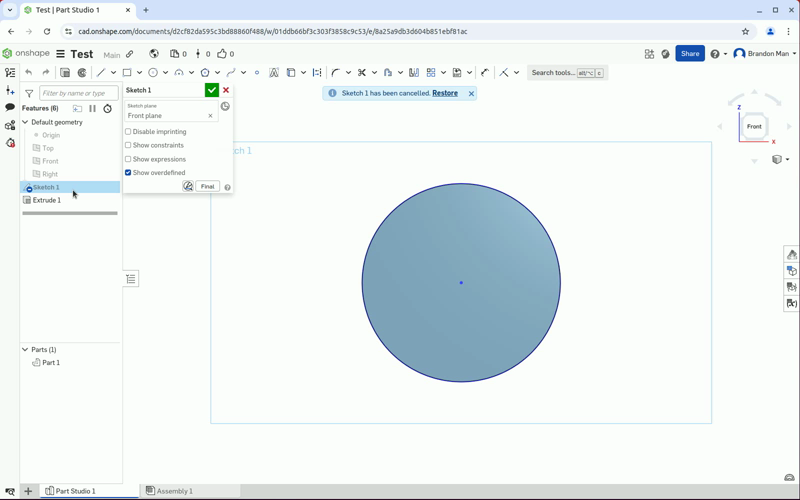
mouse_move(229, 92)
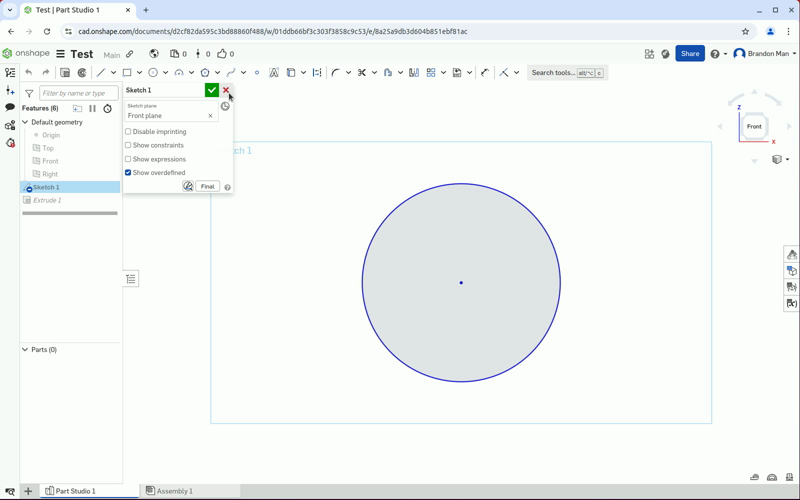
click(229, 92)
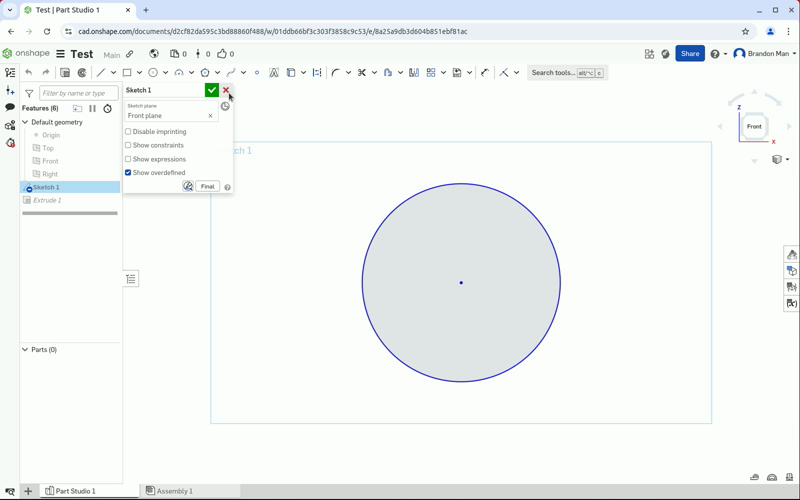
key(shift+s)
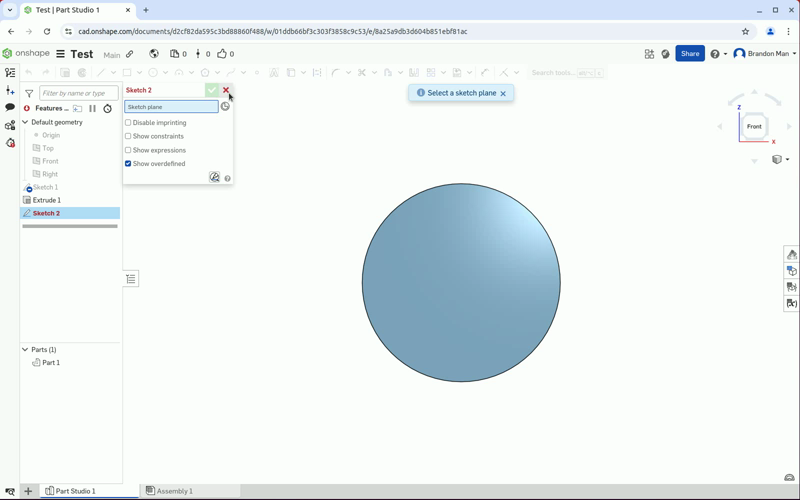
mouse_move(73, 163)
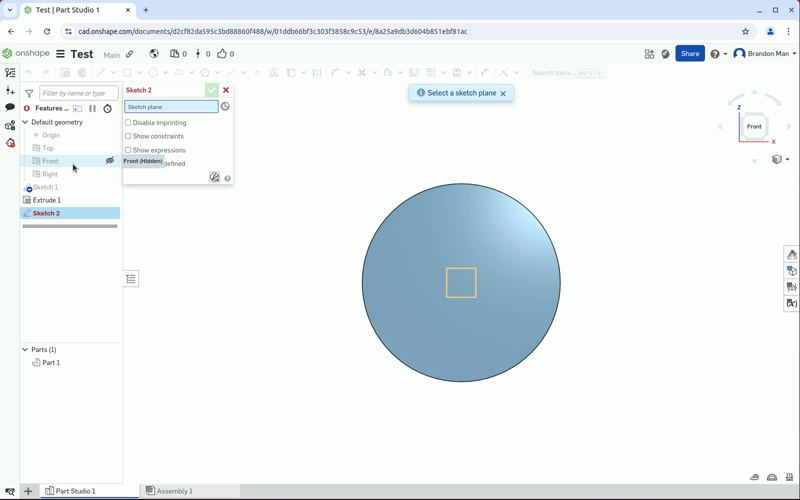
click(73, 163)
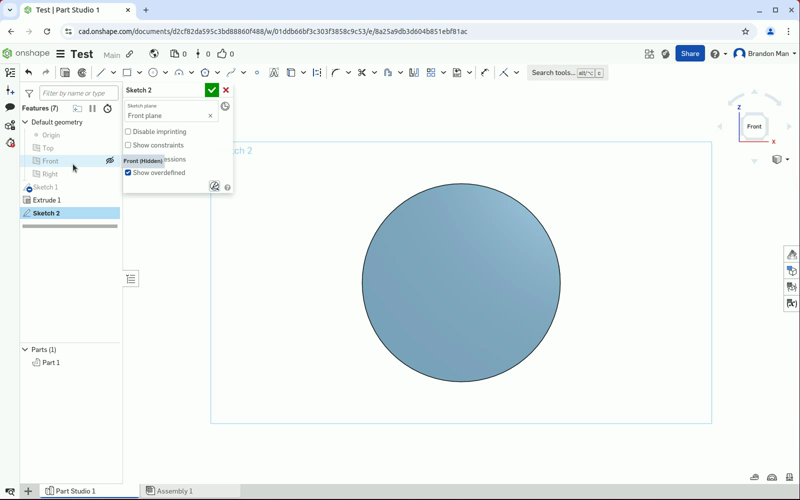
mouse_move(73, 352)
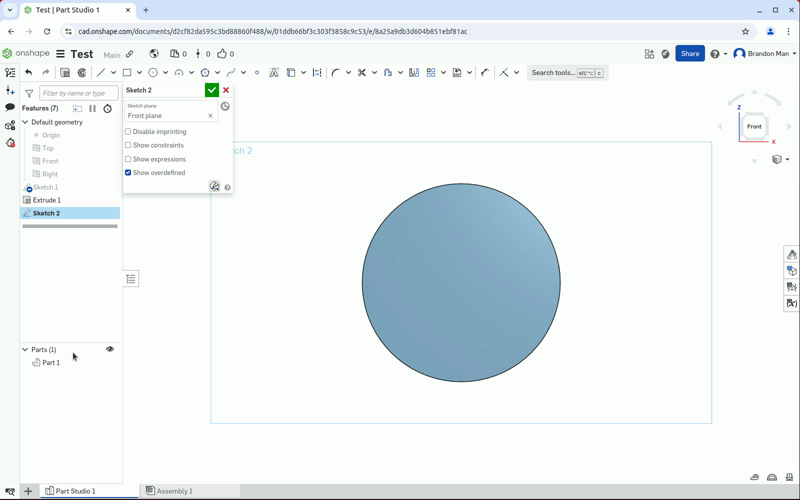
key(y)
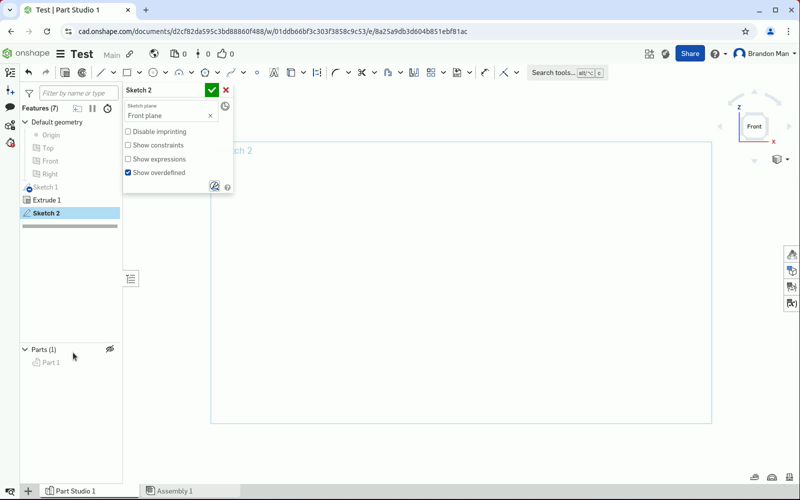
key(c)
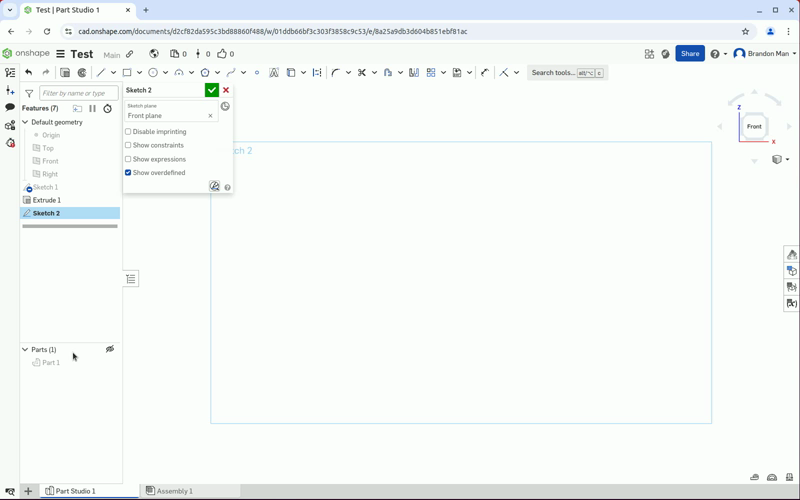
key_down(shift)
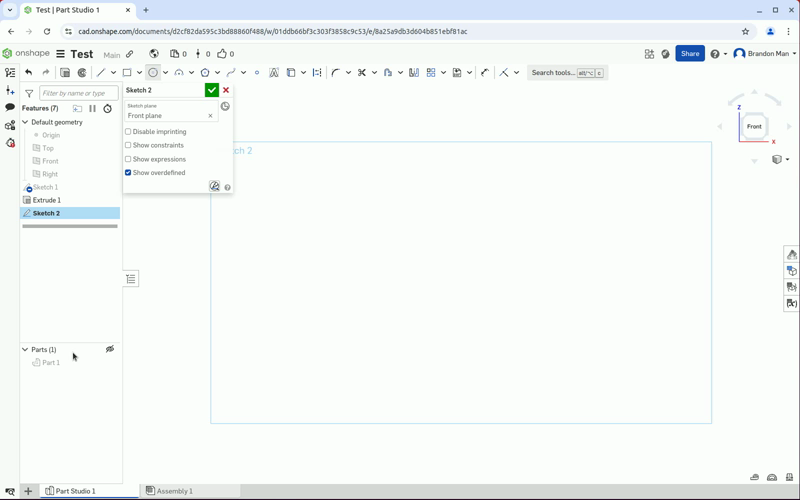
mouse_move(460, 186)
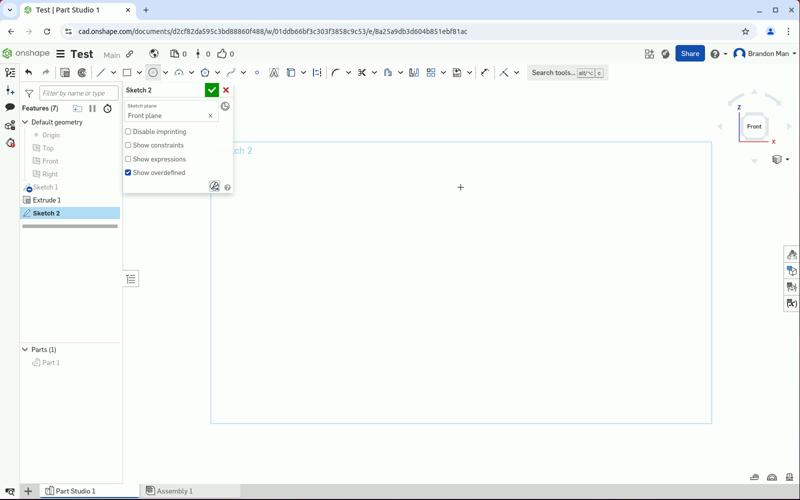
click(460, 186)
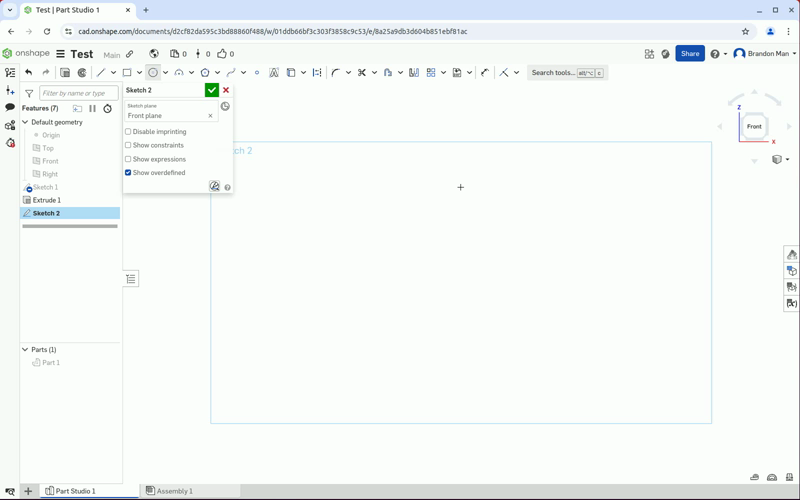
key_up(shift)
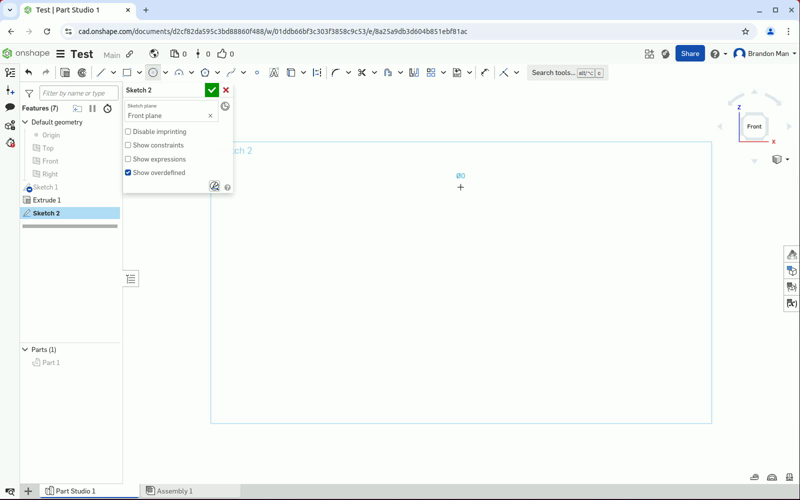
mouse_move(477, 186)
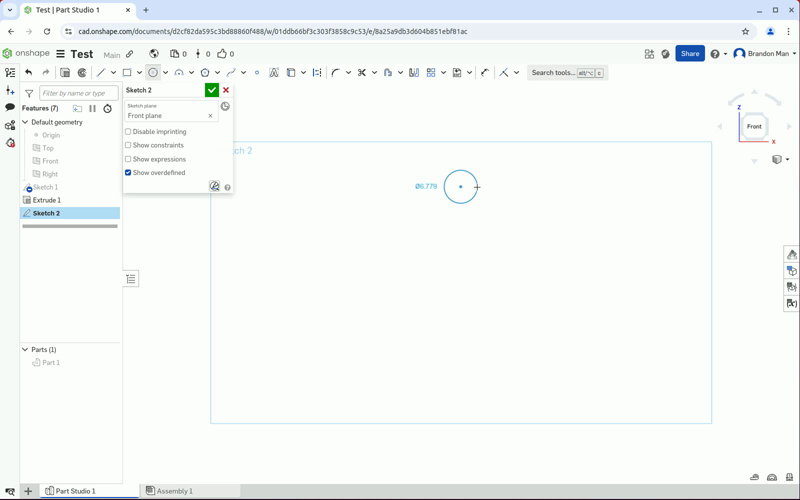
click(477, 186)
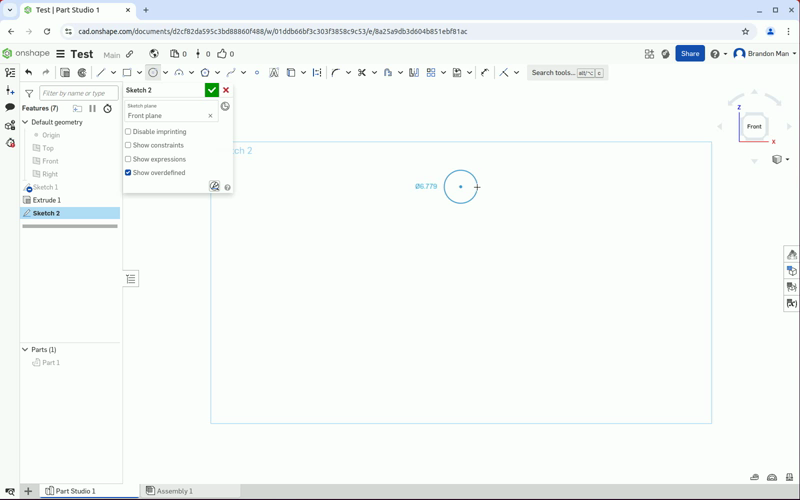
key(esc)
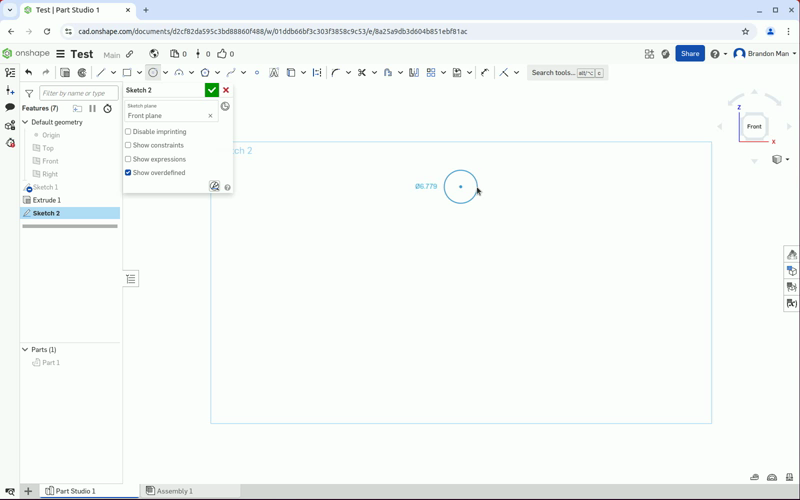
mouse_move(467, 195)
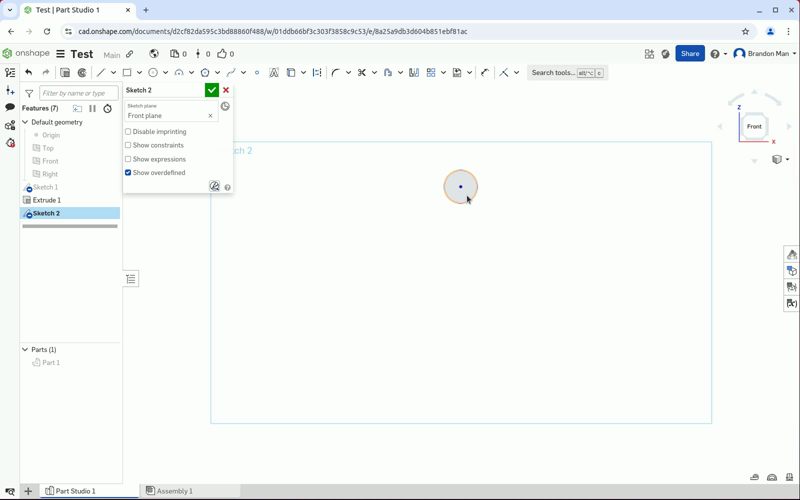
scroll(6)
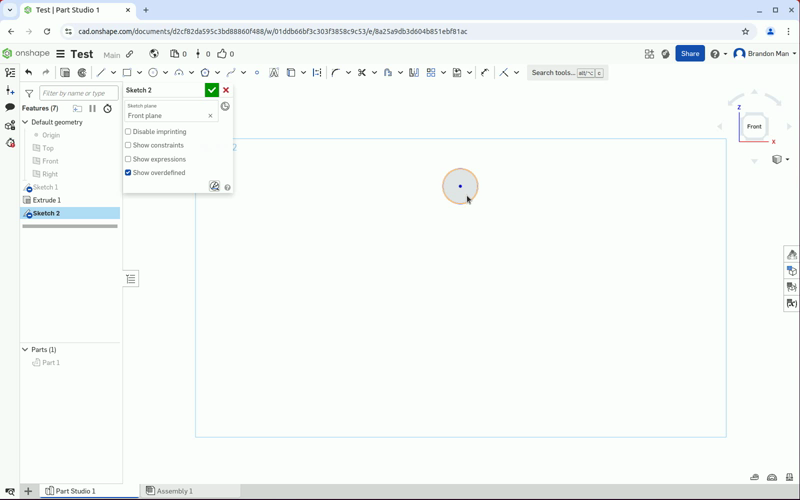
scroll(6)
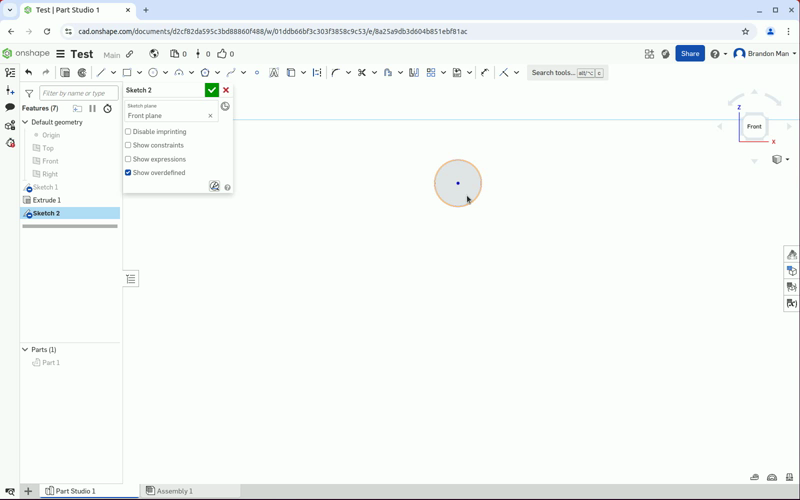
scroll(6)
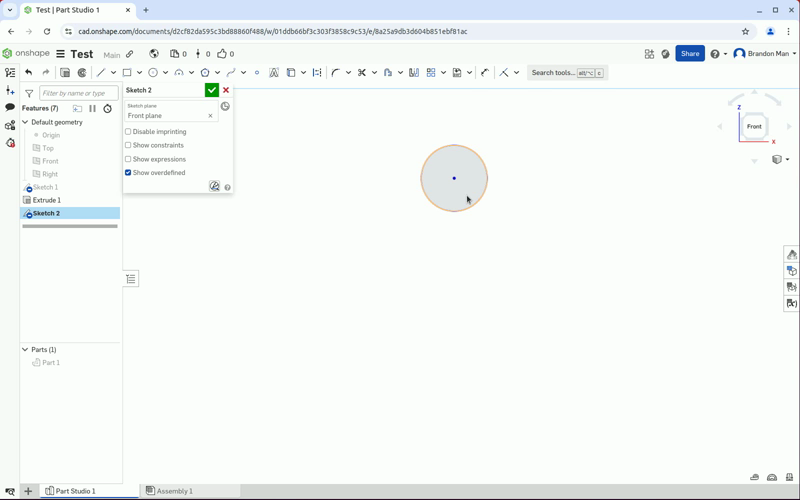
scroll(6)
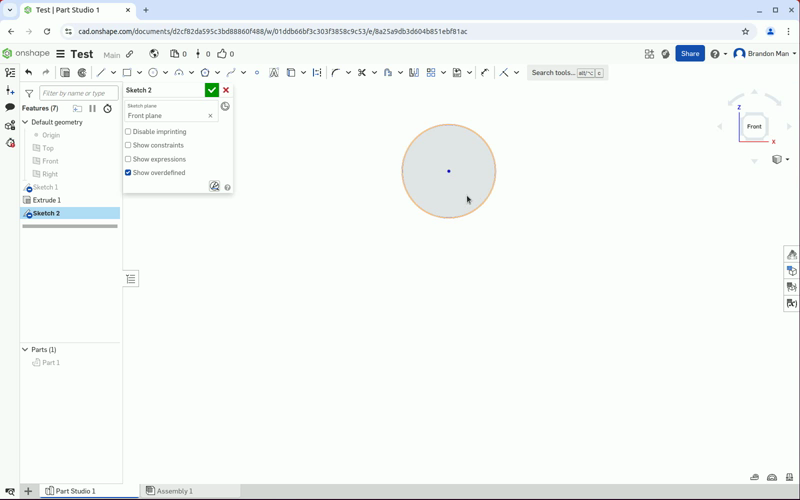
scroll(6)
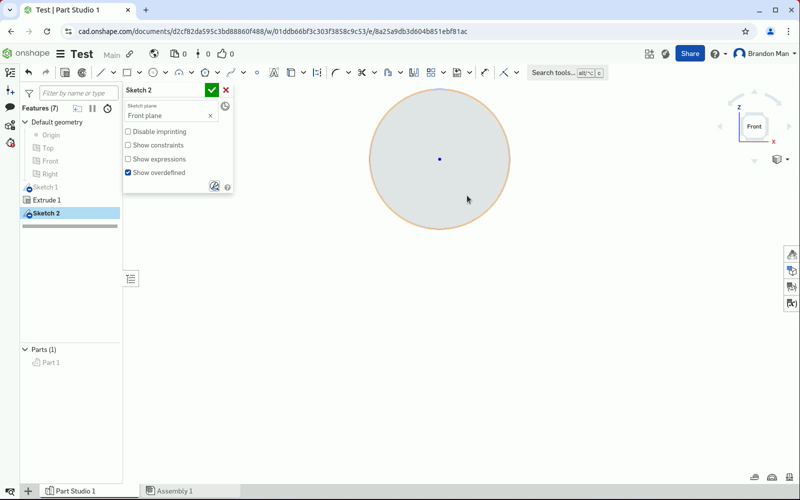
scroll(6)
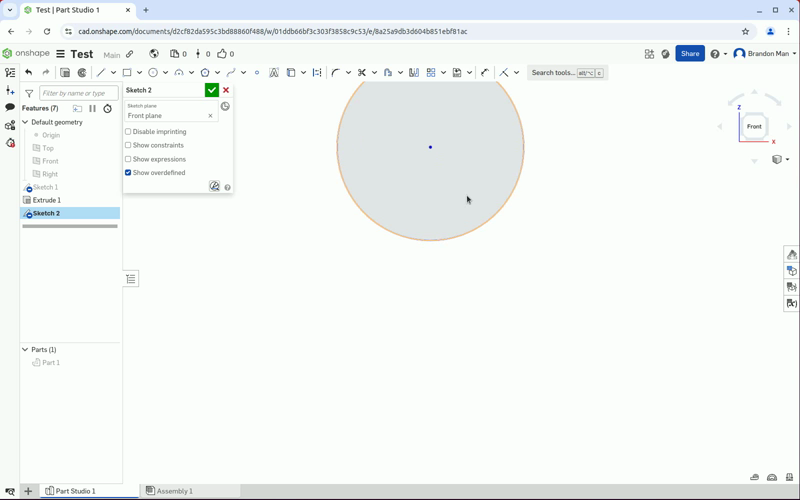
scroll(6)
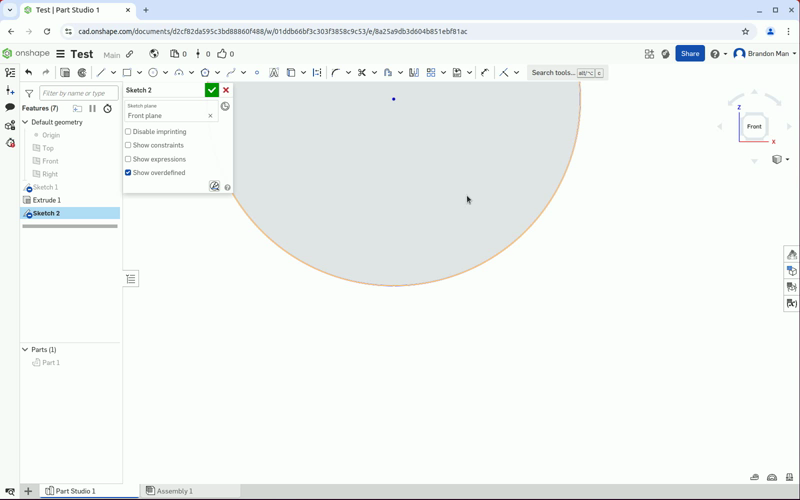
click(467, 195)
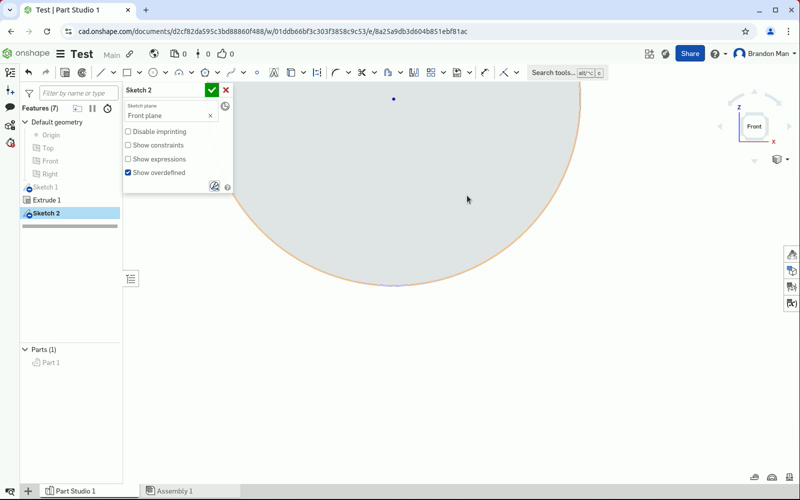
scroll(-6)
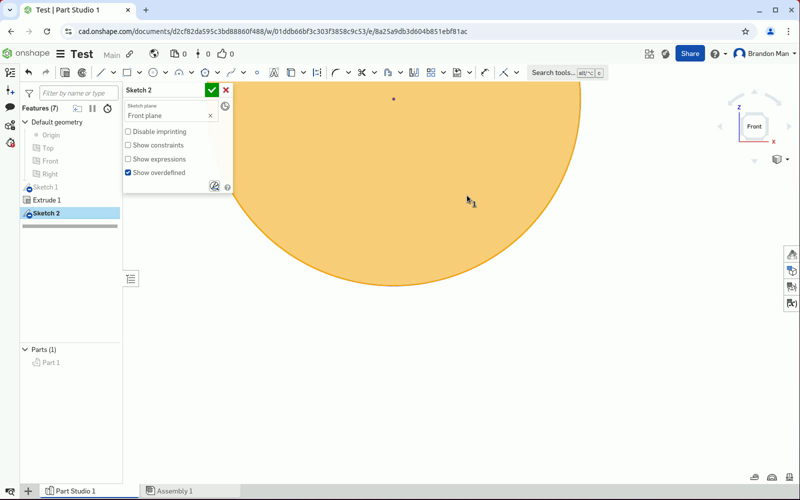
scroll(-6)
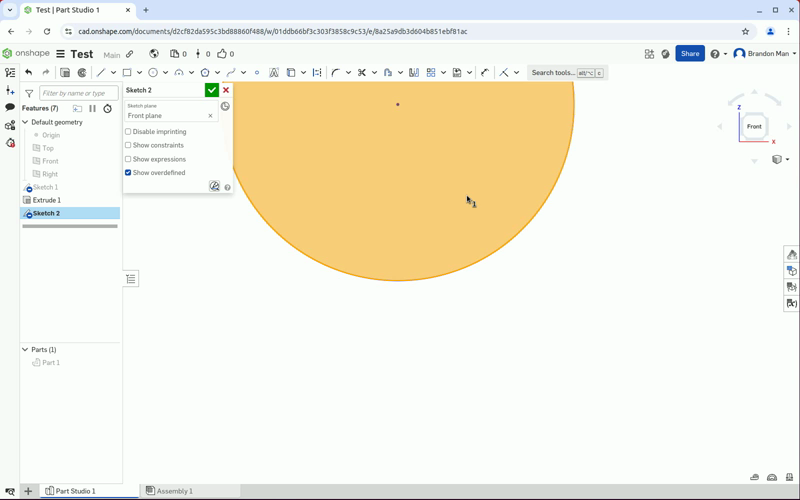
scroll(-6)
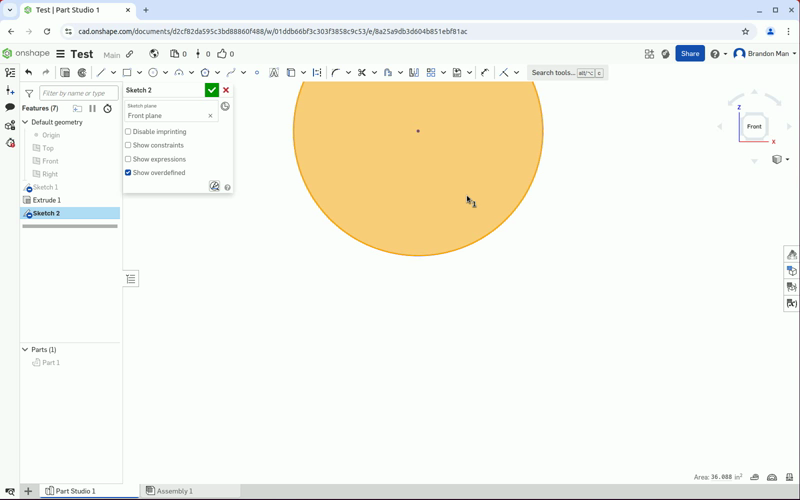
scroll(-6)
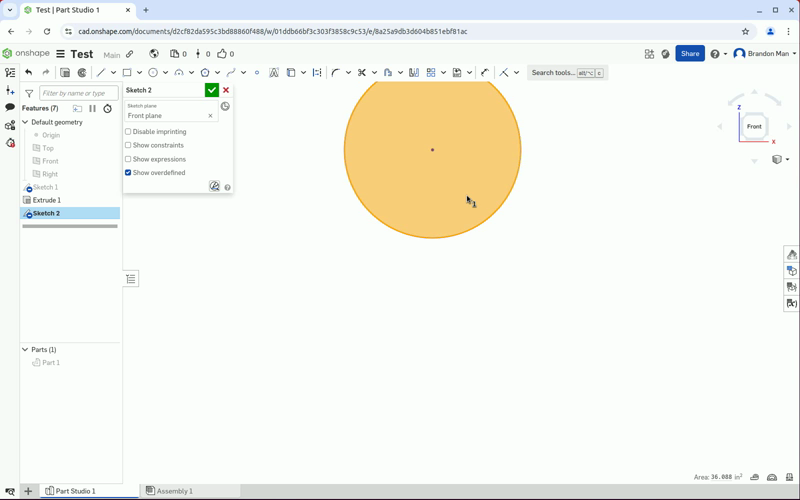
scroll(-6)
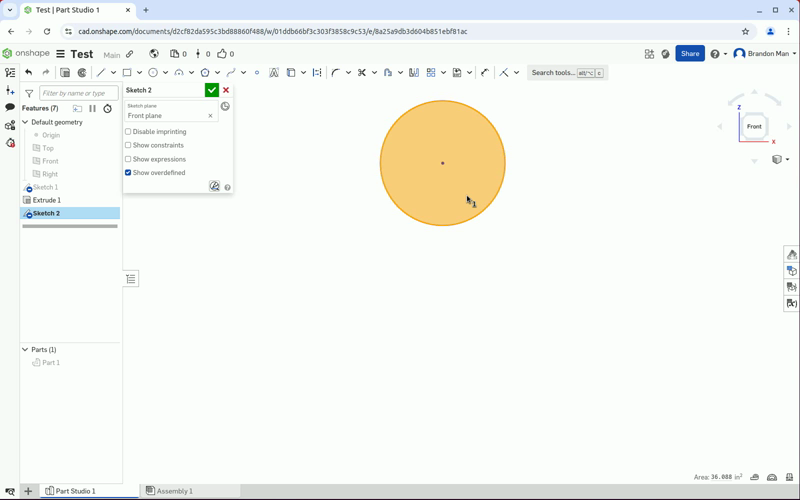
scroll(-6)
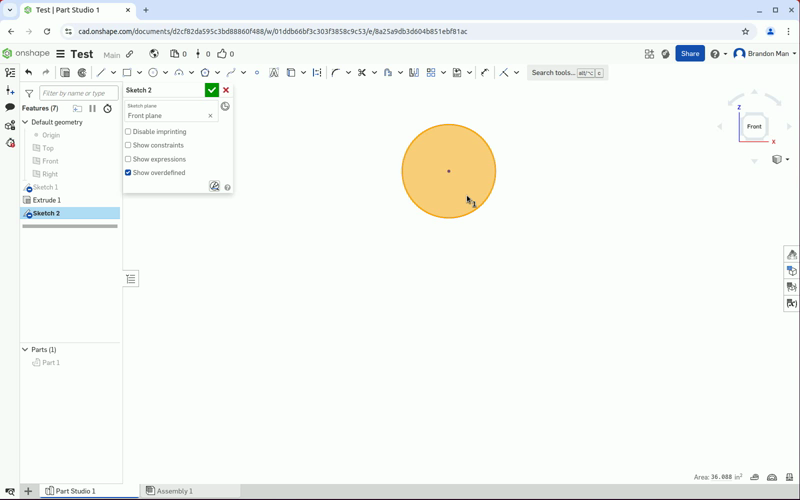
scroll(-6)
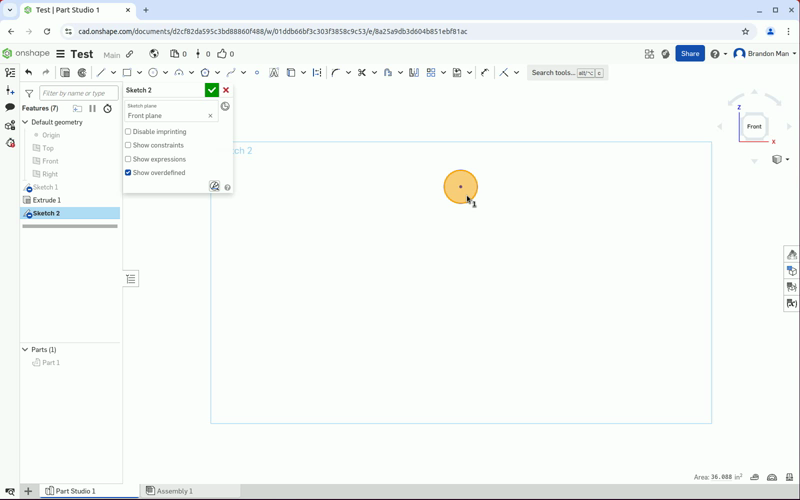
mouse_move(73, 352)
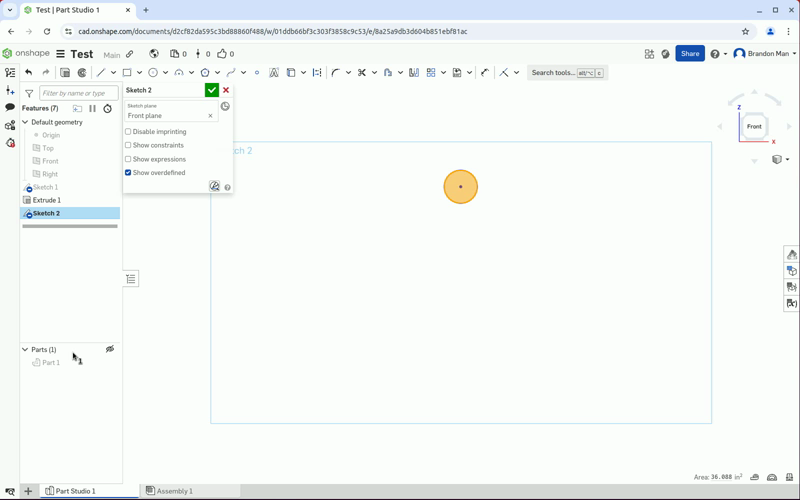
key(shift+y)
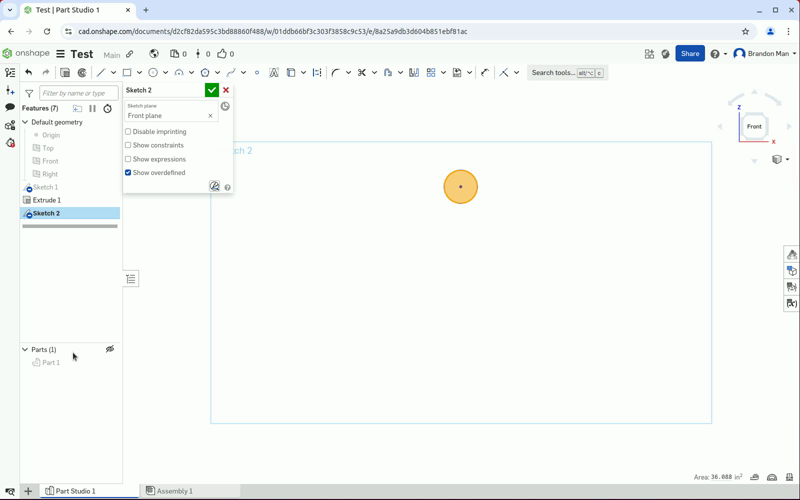
key(shift+e)
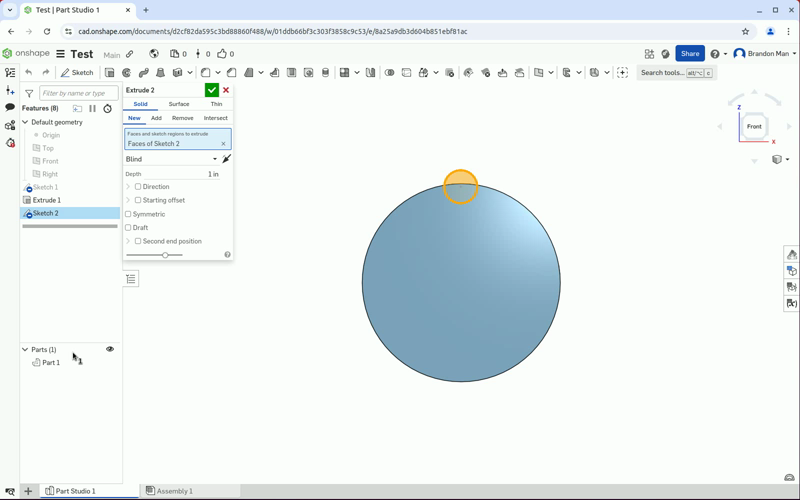
mouse_move(143, 106)
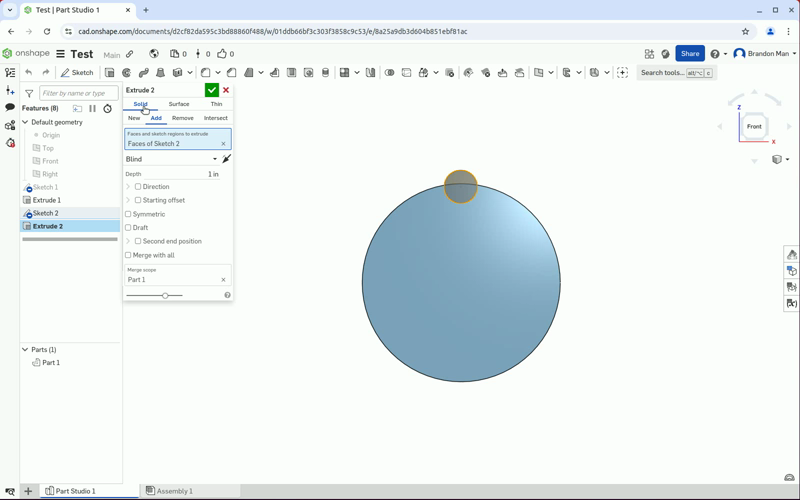
click(143, 106)
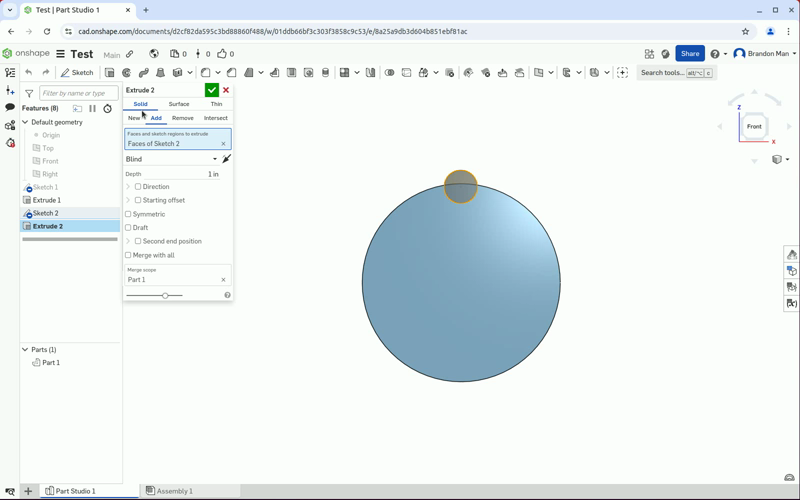
mouse_move(137, 120)
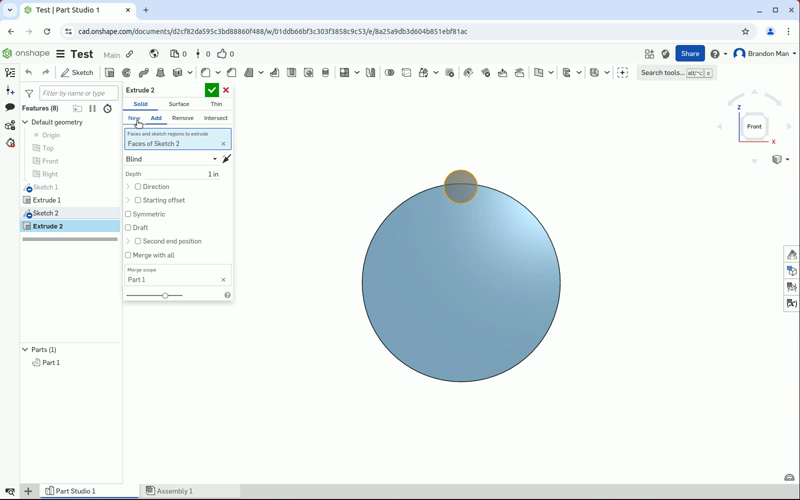
click(137, 120)
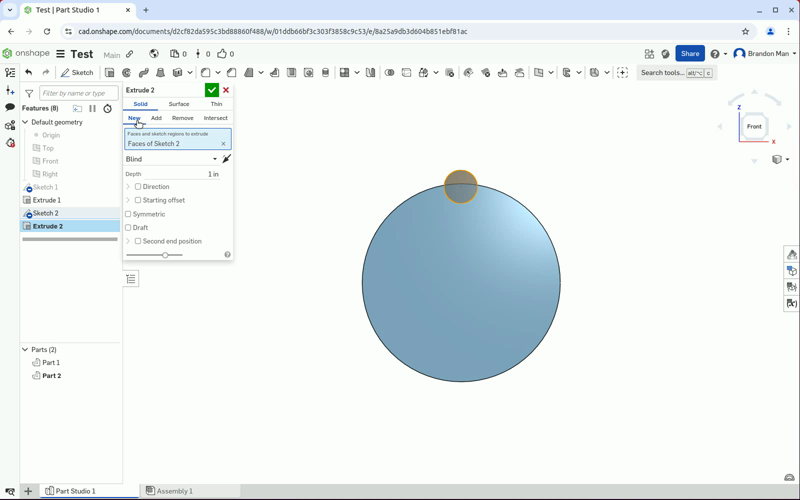
key(tab, 4)
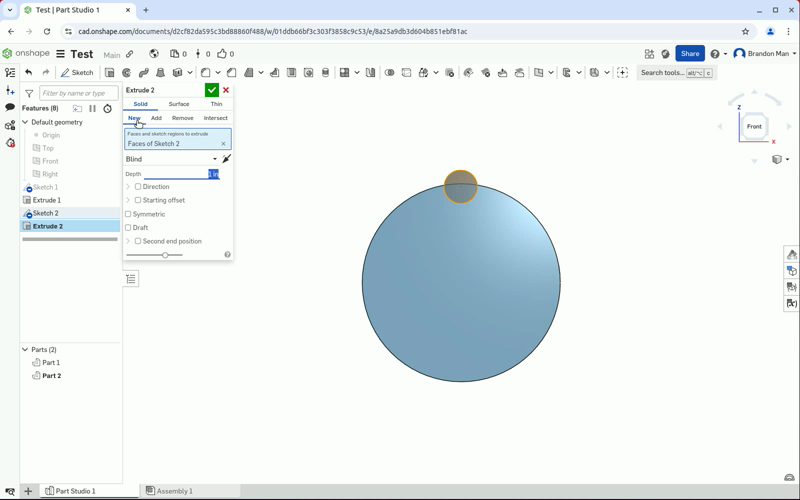
text(9.147)
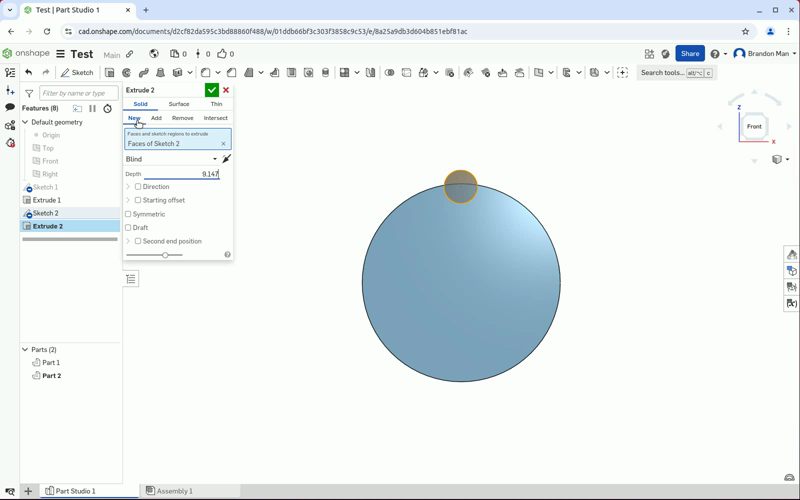
key(enter)
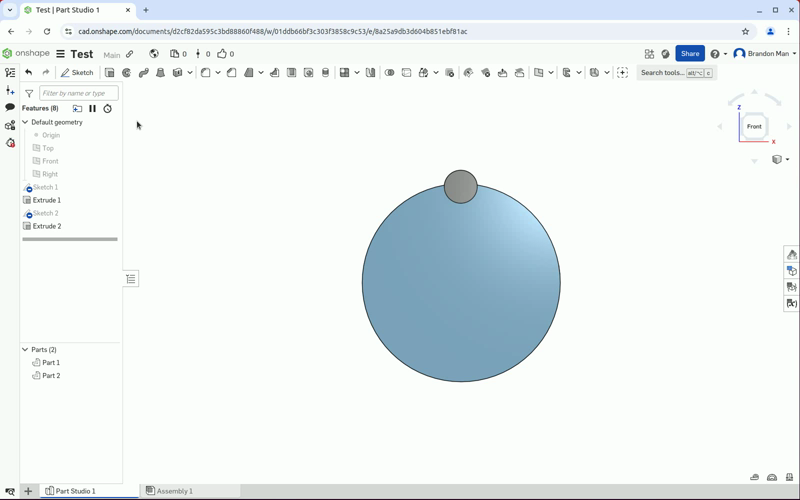
key(shift+h)
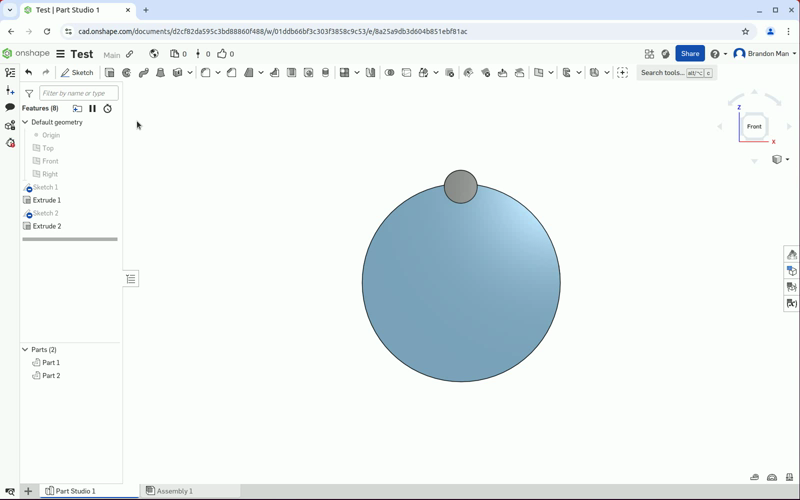
key(shift+h)
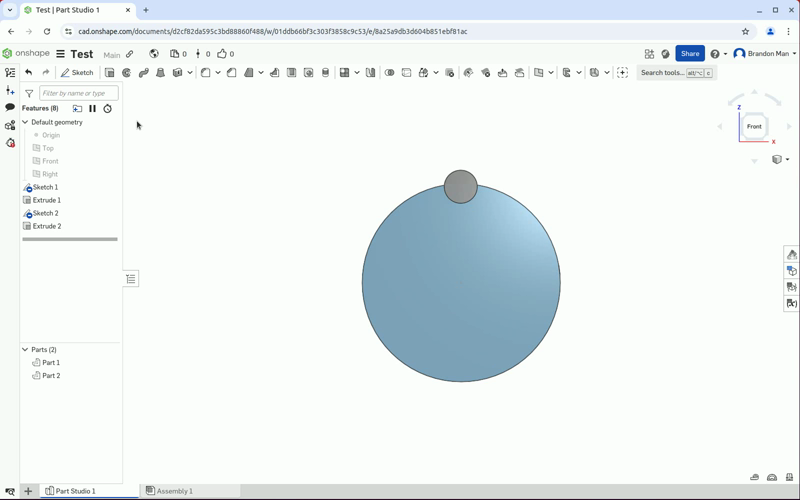
key(shift+7)
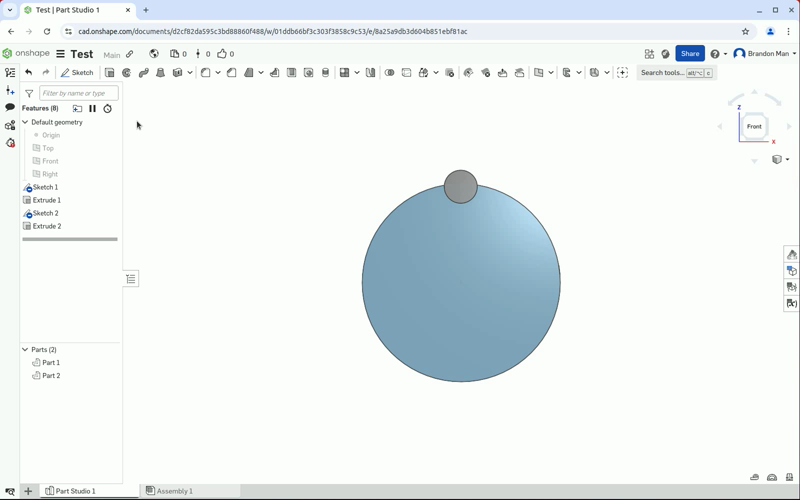
key(left, 2)
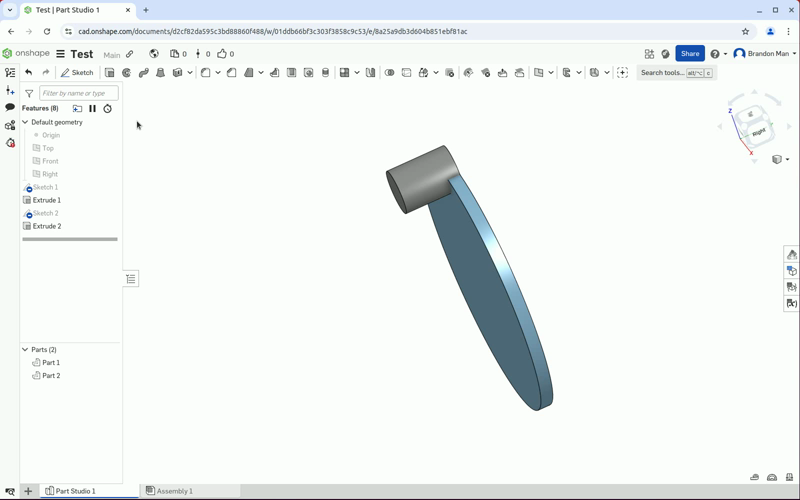
key(down, 2)
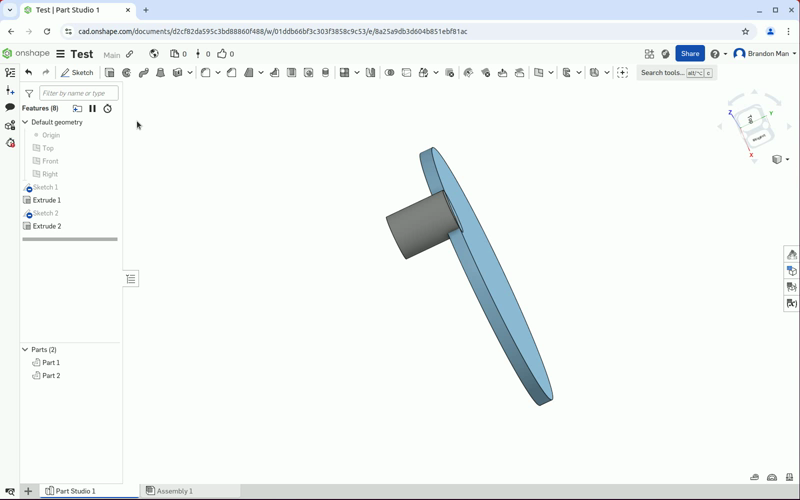
key(up, 2)
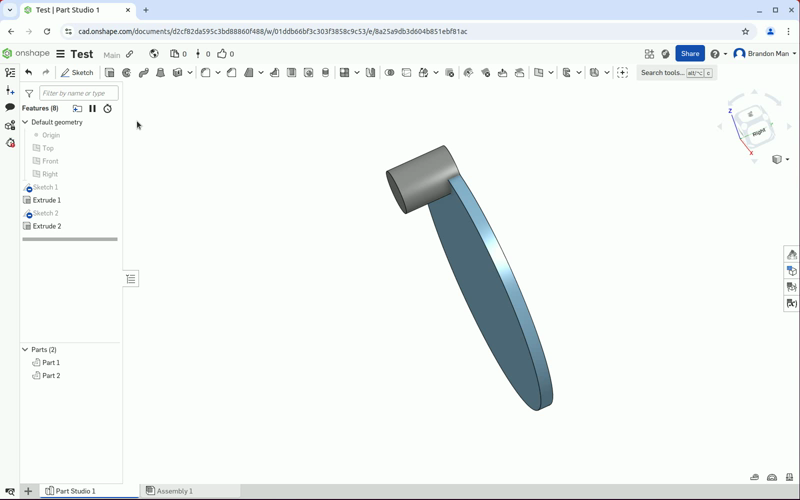
key(right, 2)
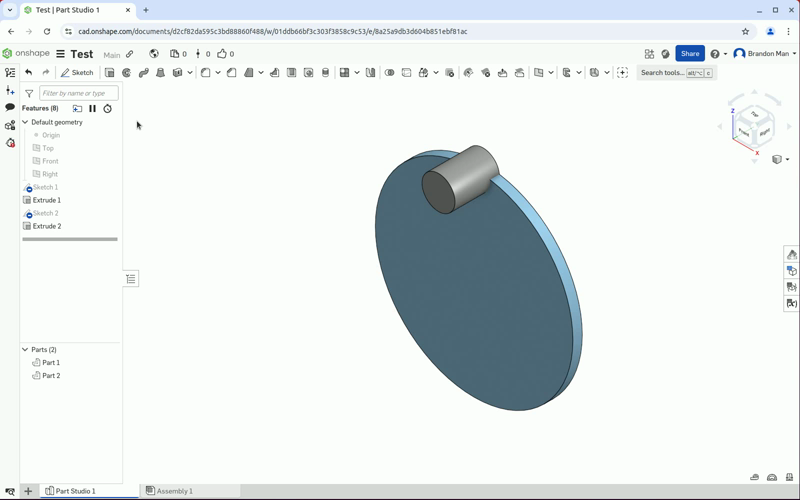
mouse_move(73, 189)
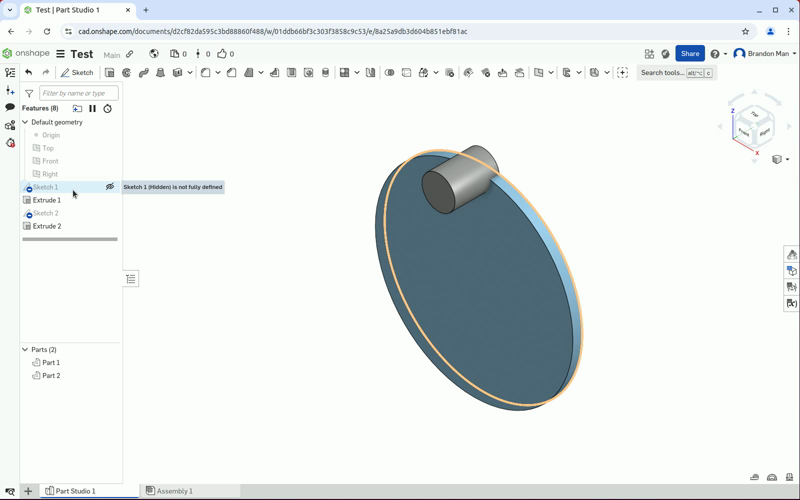
click(73, 189)